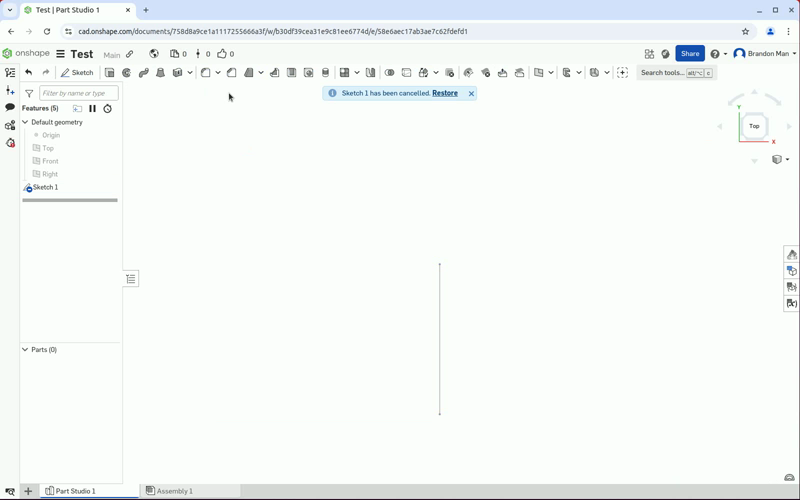
key(shift+h)
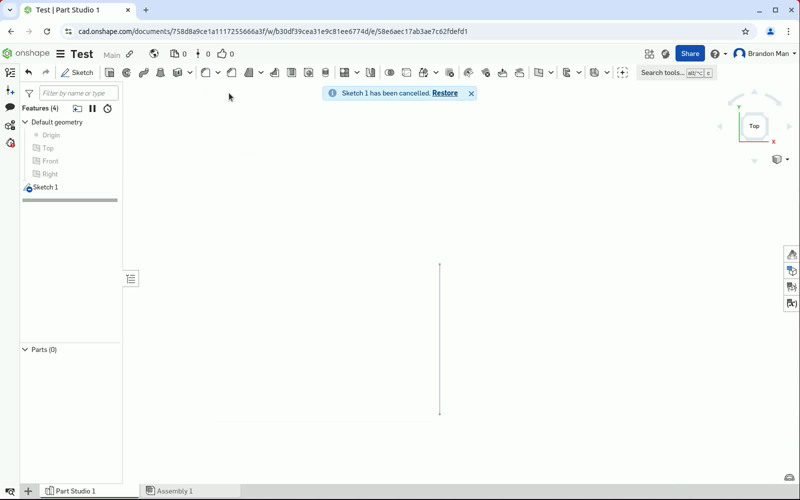
key(shift+s)
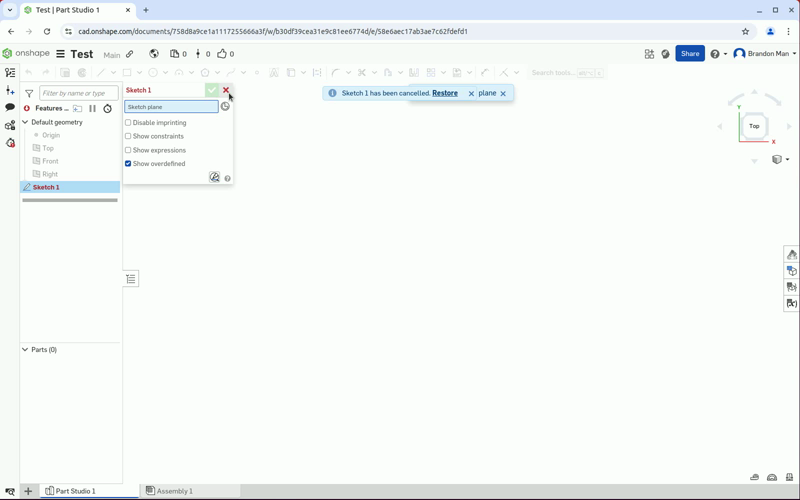
mouse_move(73, 150)
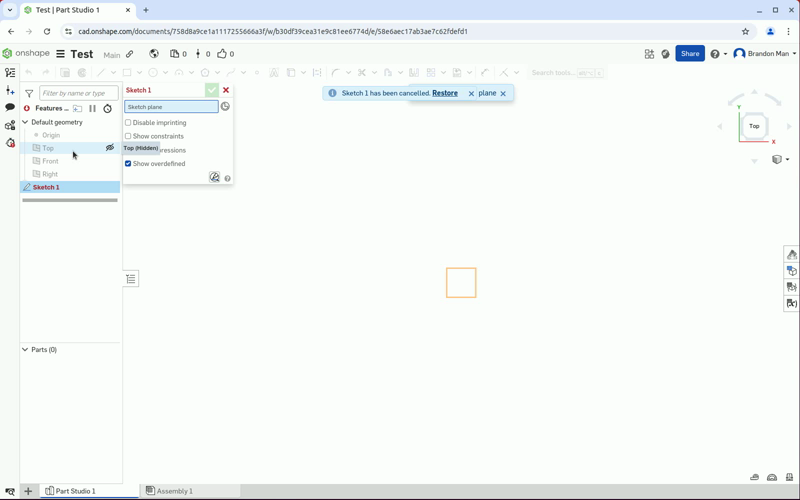
click(73, 150)
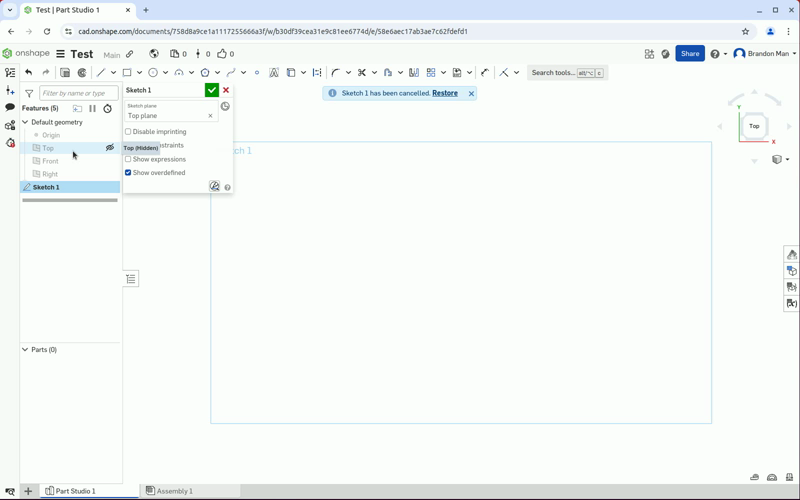
mouse_move(73, 352)
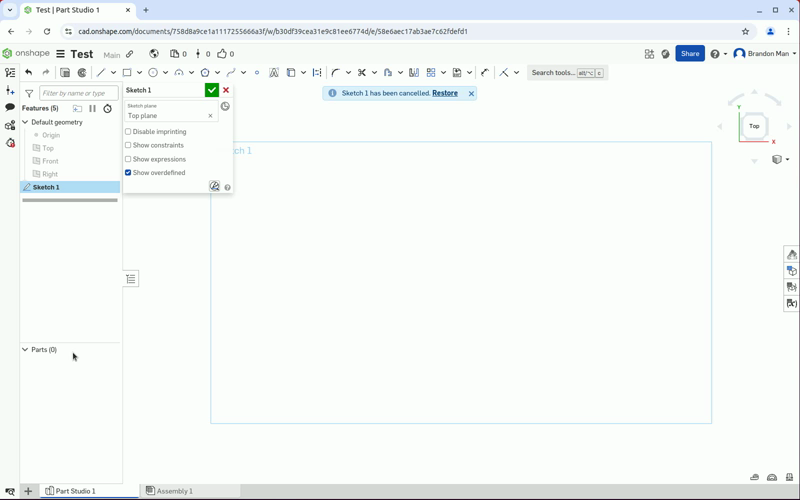
key(y)
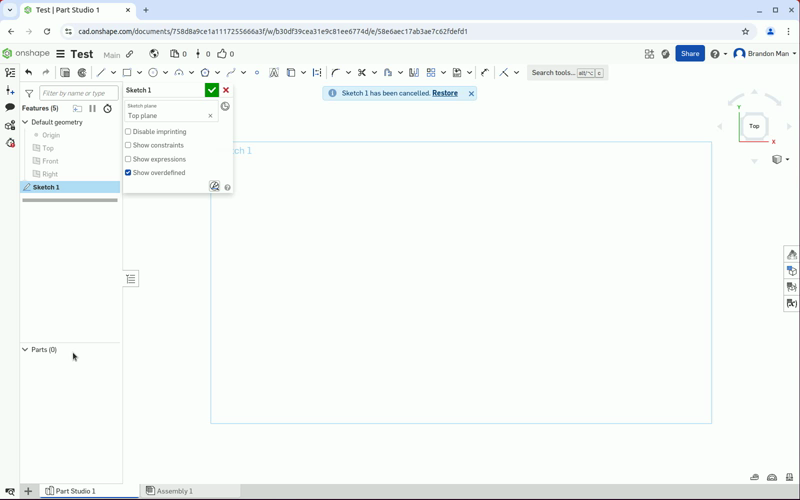
key(l)
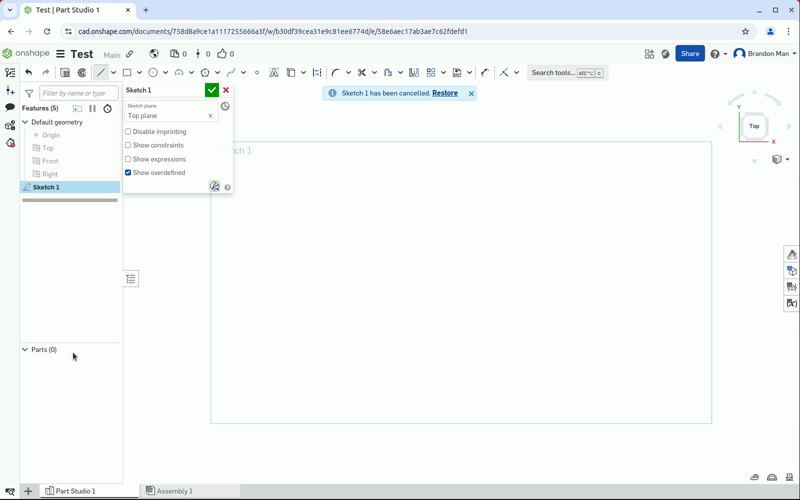
key_down(shift)
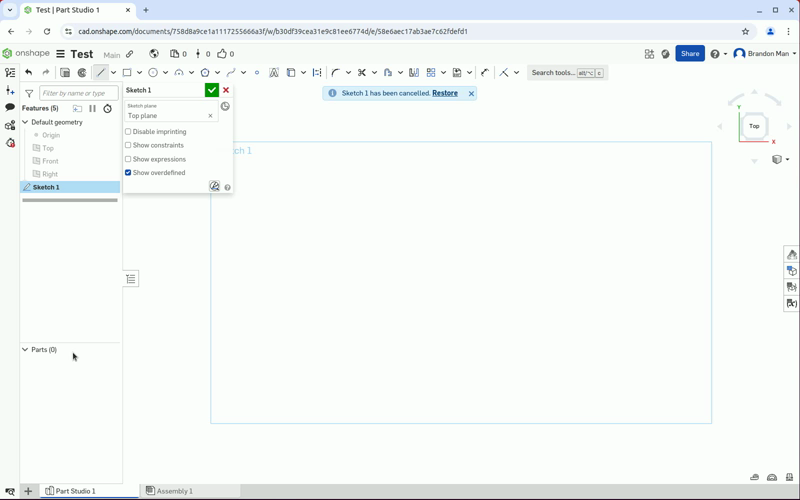
mouse_move(385, 357)
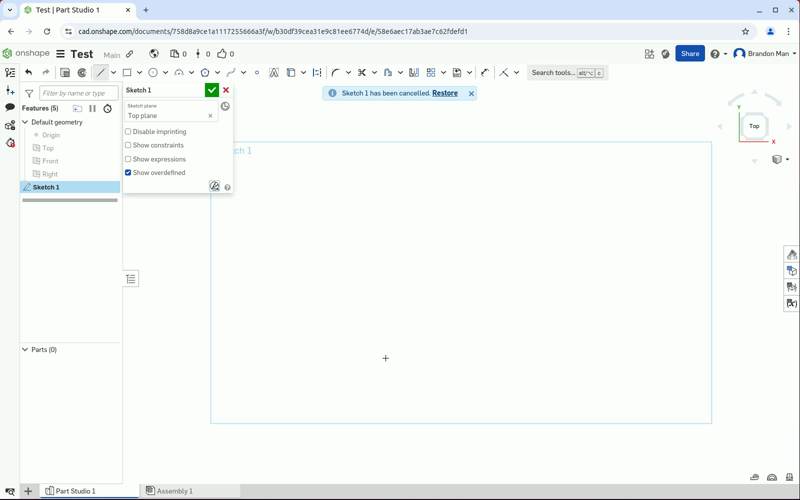
click(385, 357)
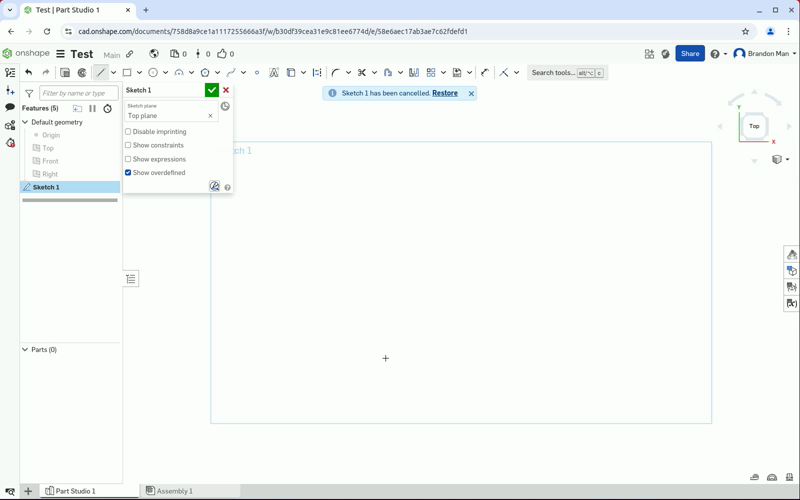
key_up(shift)
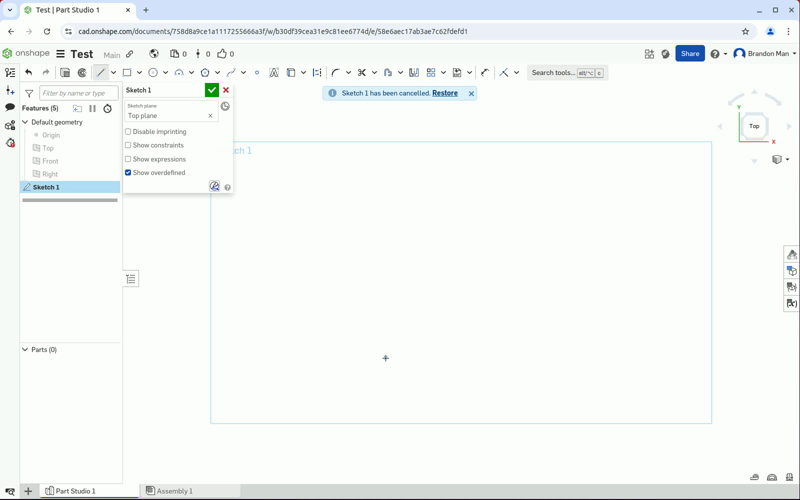
key_down(shift)
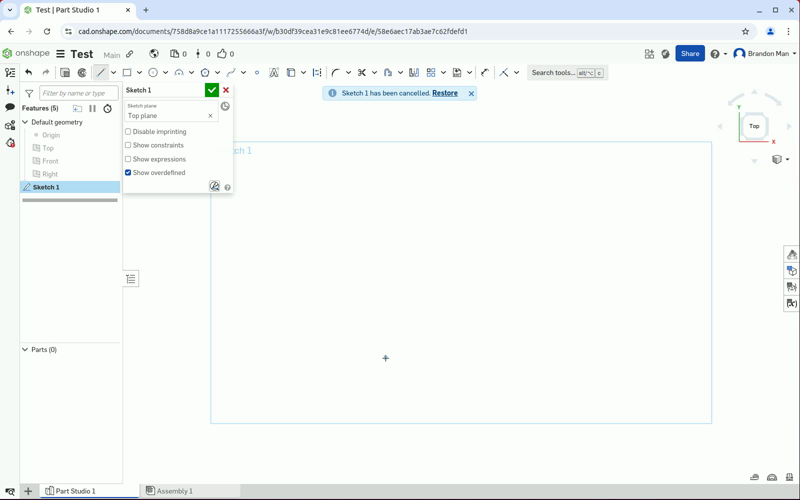
mouse_move(415, 357)
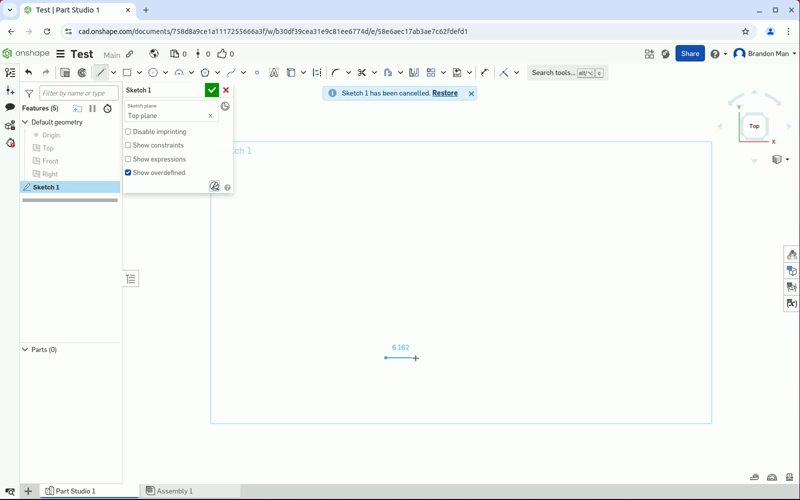
mouse_move(422, 357)
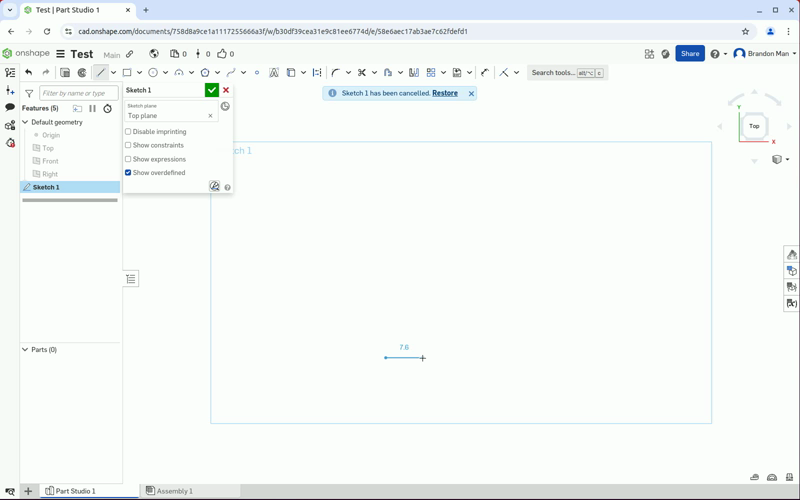
click(422, 357)
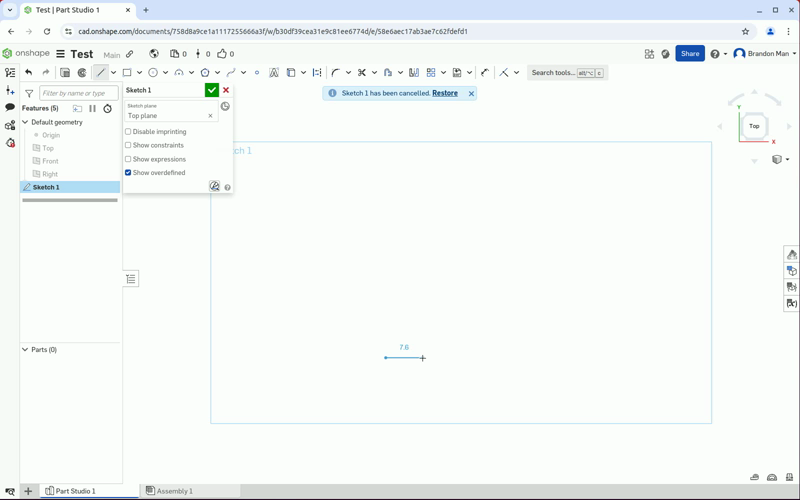
key_up(shift)
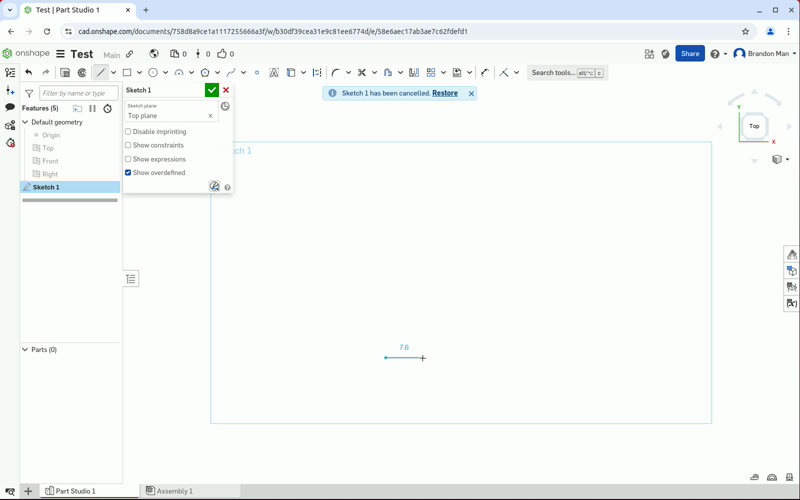
key_down(shift)
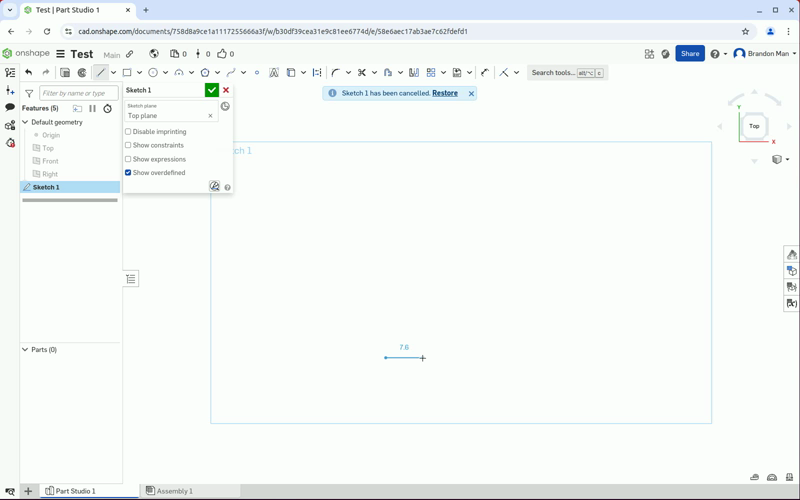
mouse_move(422, 171)
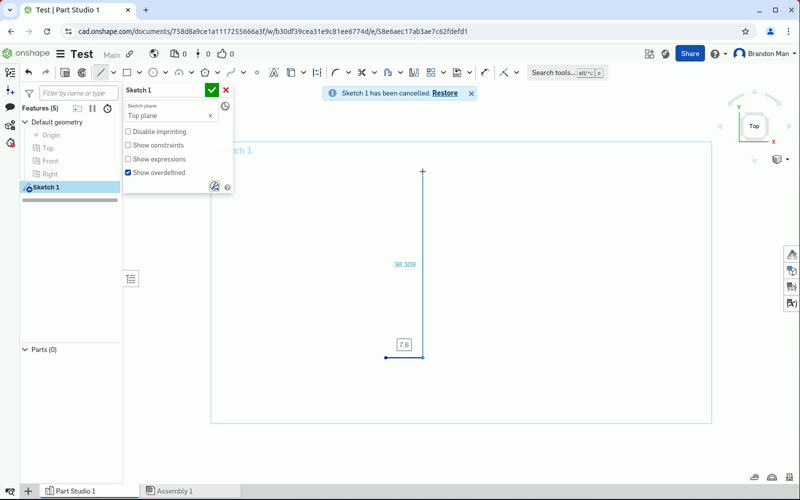
click(422, 171)
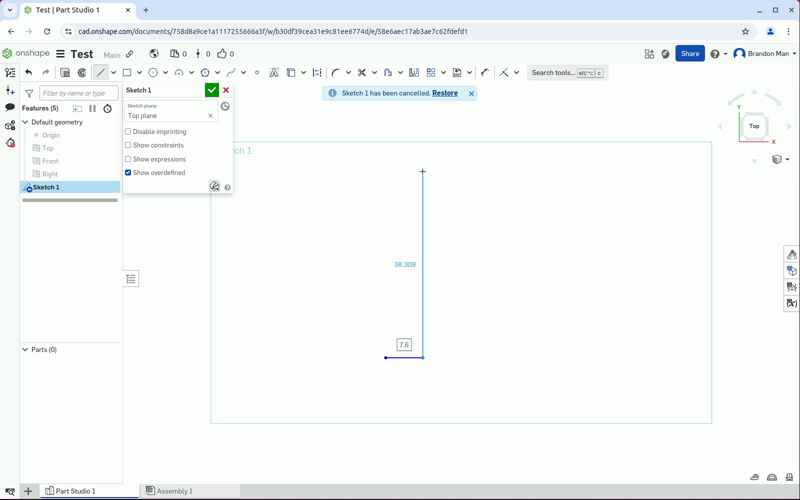
key_up(shift)
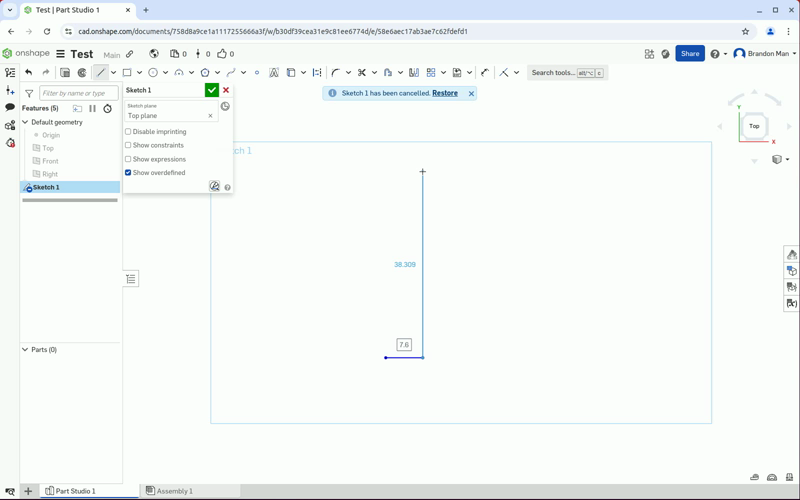
key_down(shift)
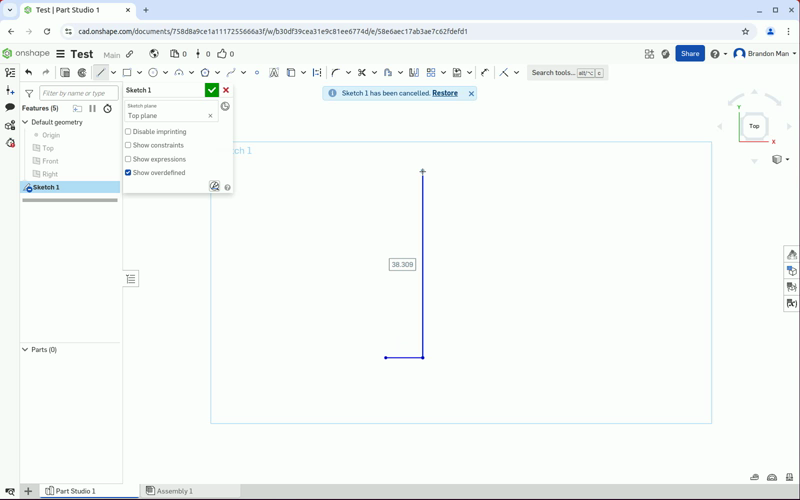
mouse_move(453, 171)
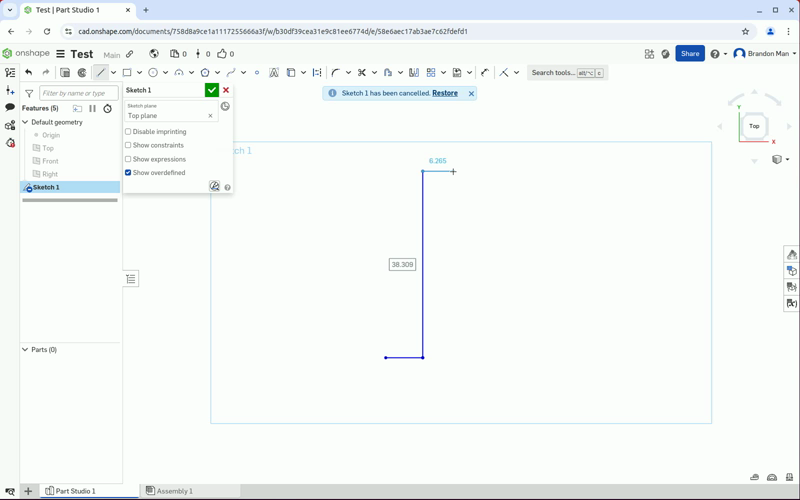
mouse_move(385, 171)
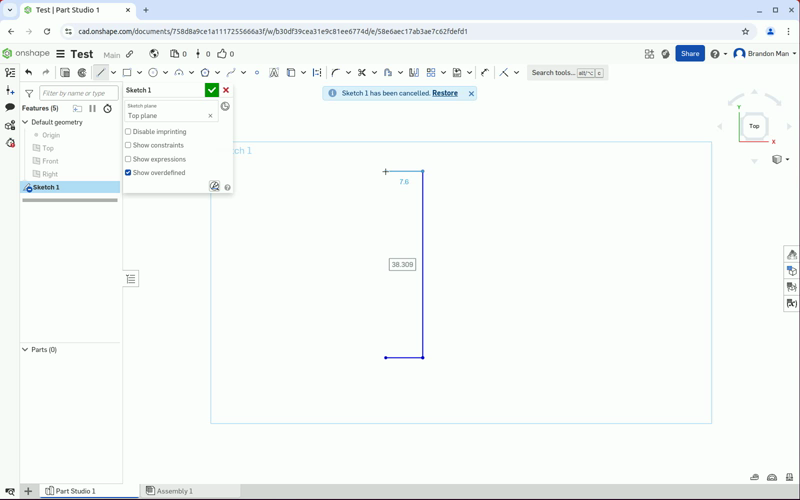
click(385, 171)
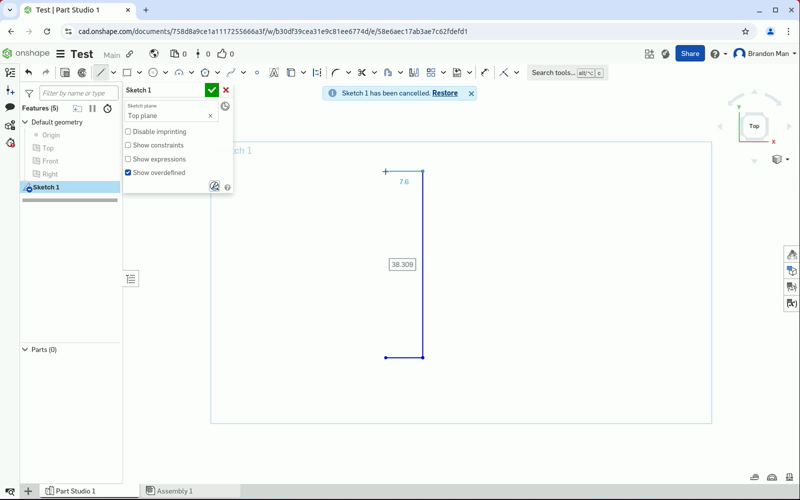
key_up(shift)
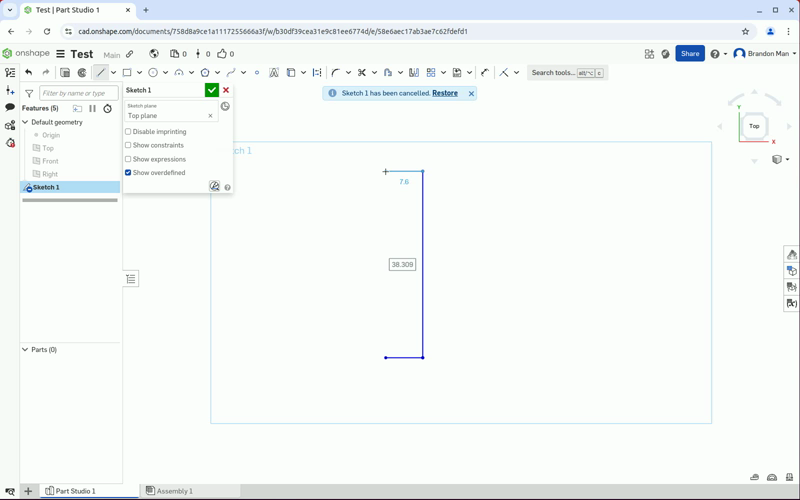
key_down(shift)
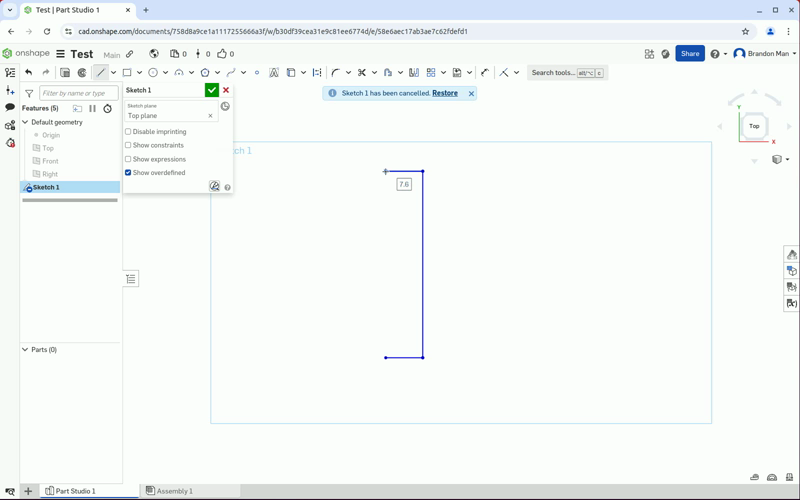
mouse_move(385, 357)
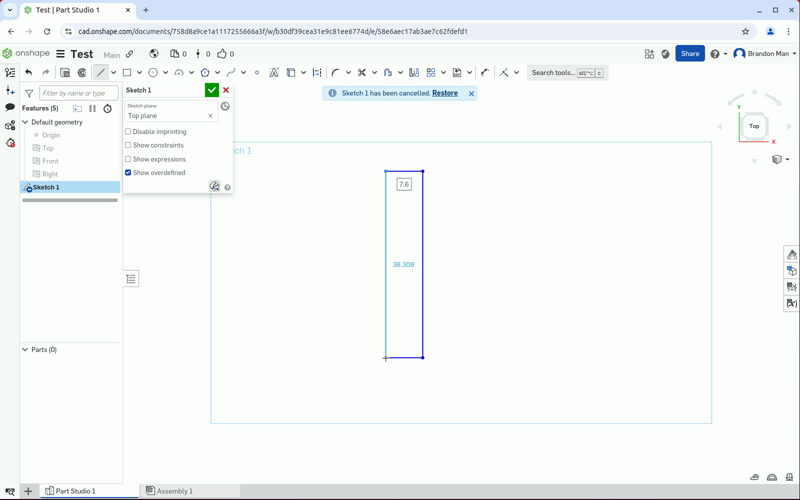
key_up(shift)
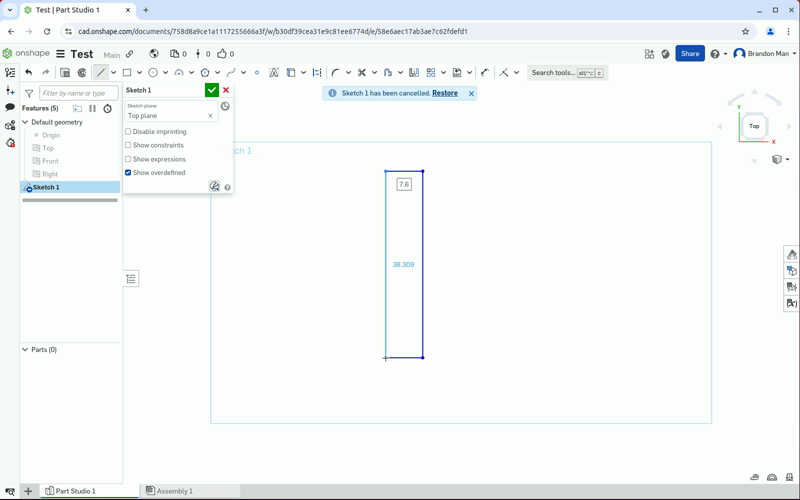
click(385, 357)
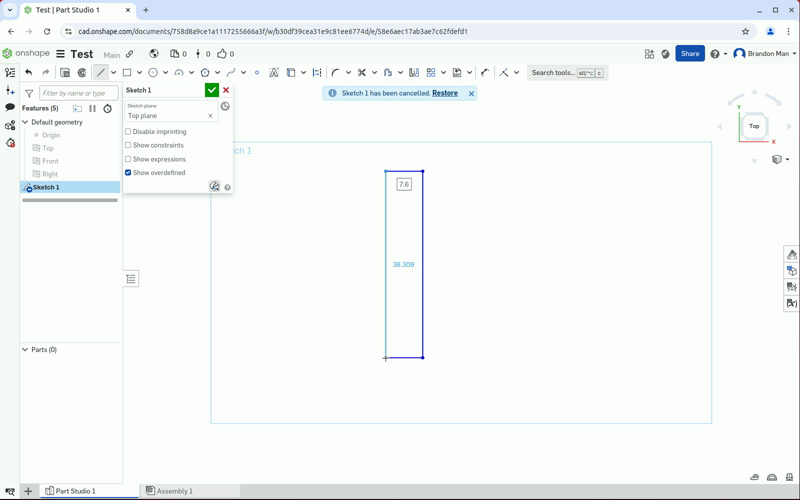
key(esc)
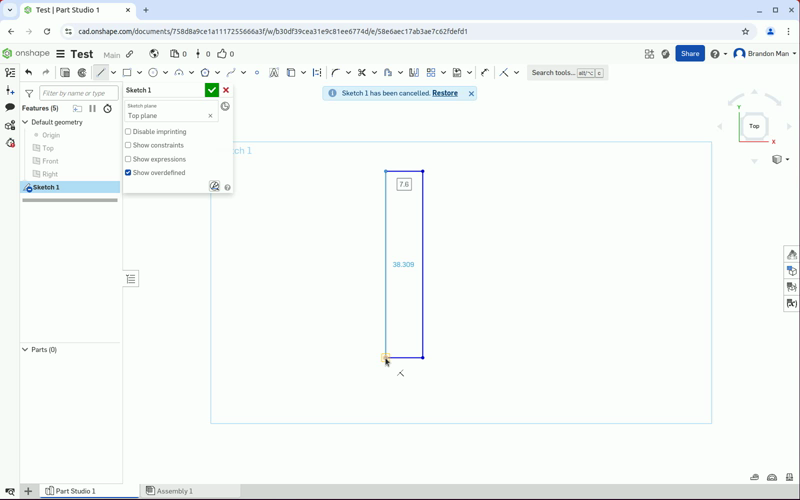
mouse_move(396, 280)
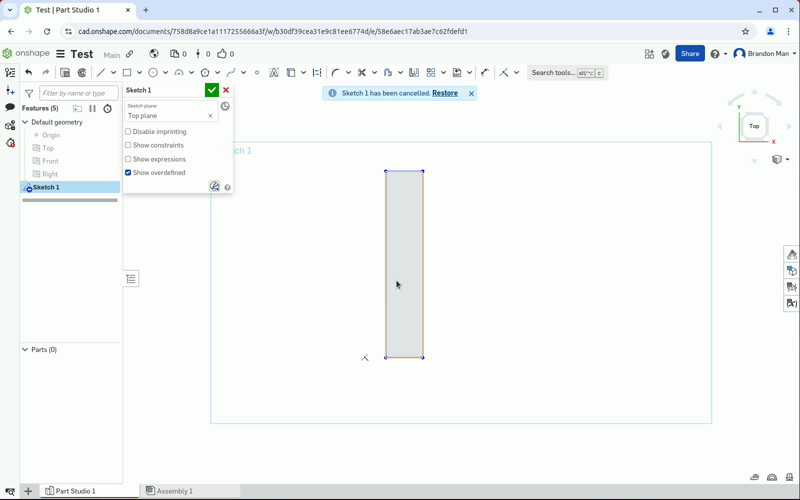
click(396, 280)
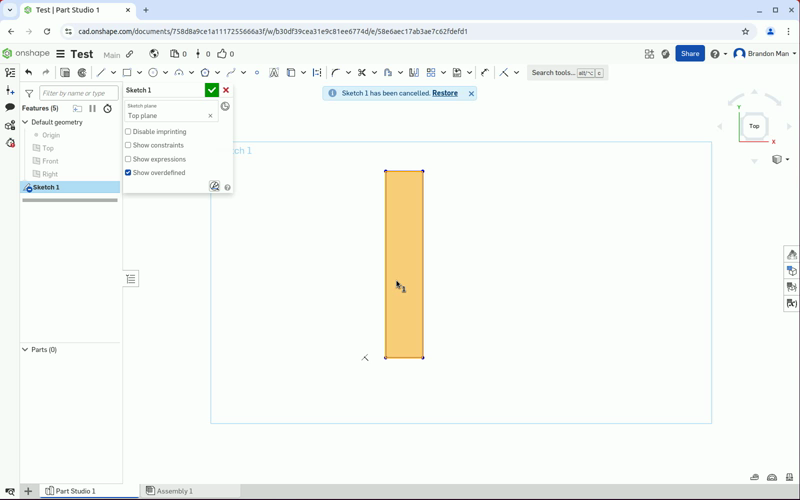
mouse_move(73, 352)
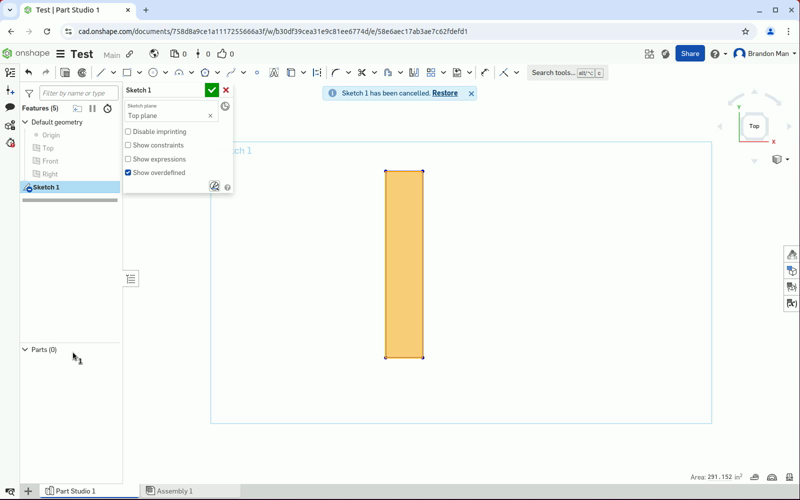
key(shift+y)
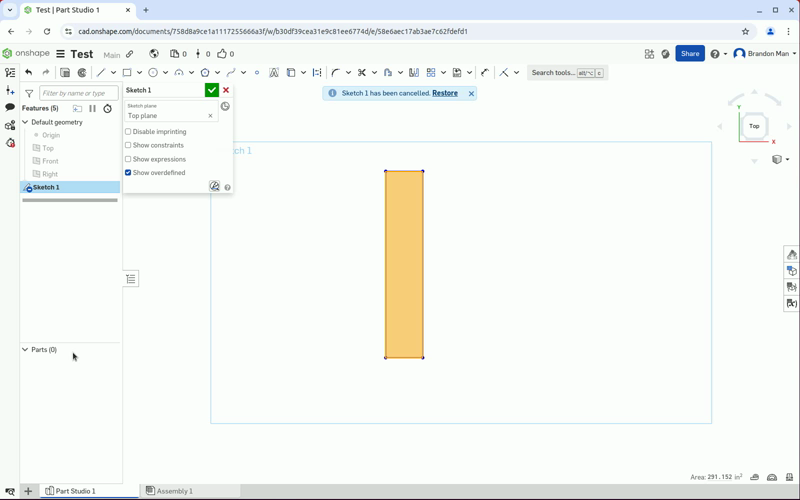
key(shift+e)
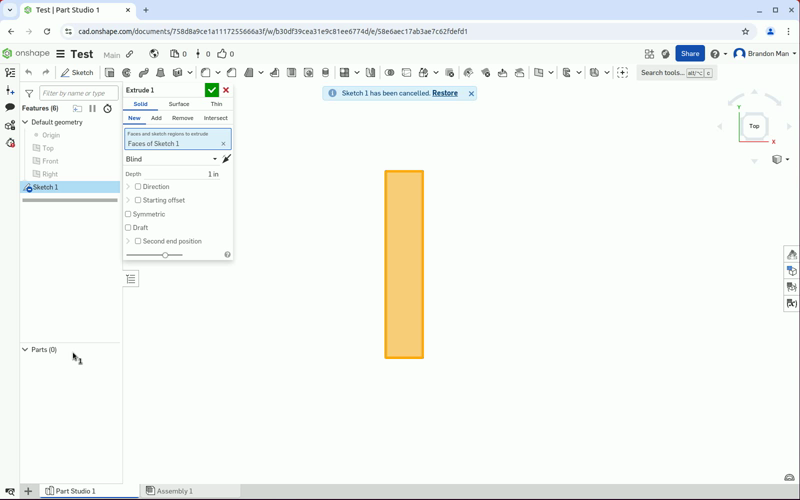
mouse_move(143, 106)
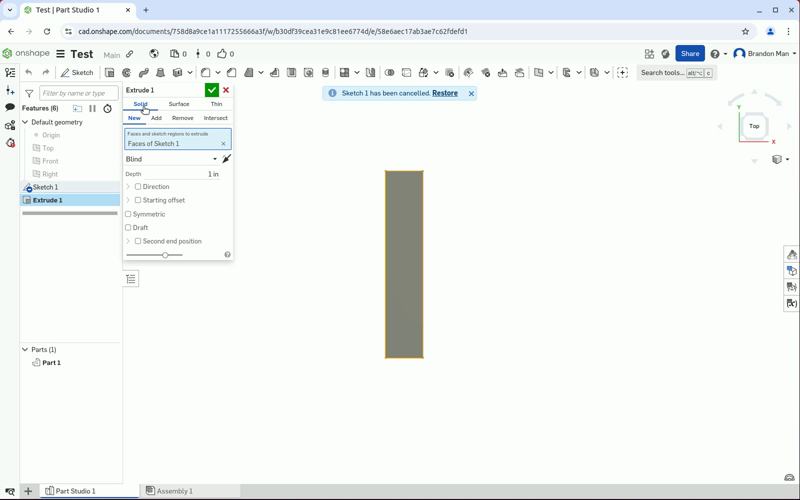
click(143, 106)
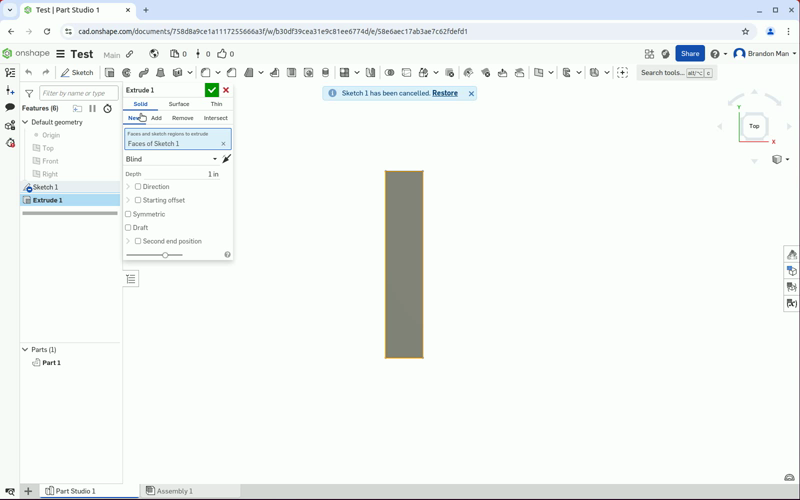
mouse_move(137, 120)
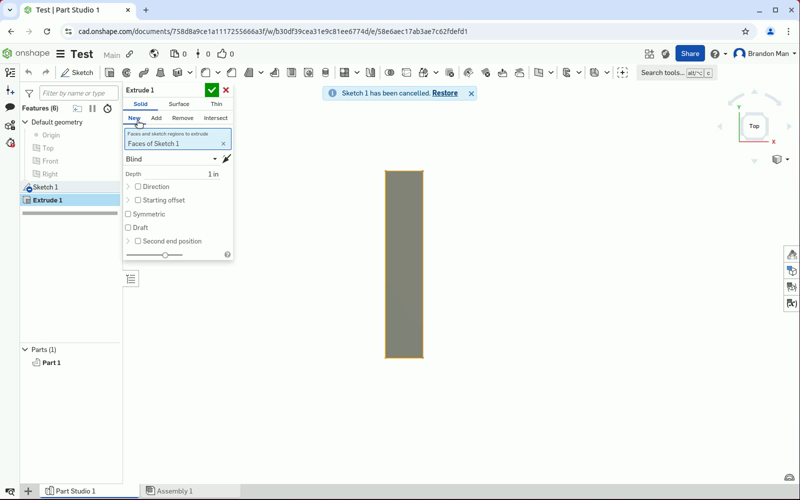
click(137, 120)
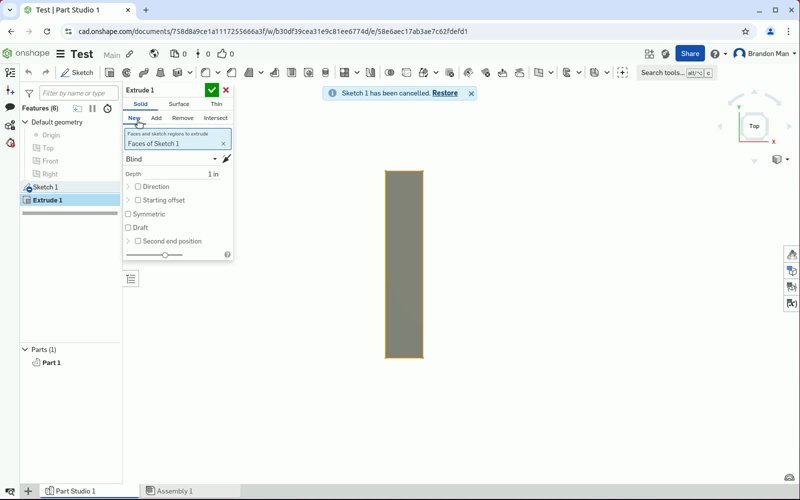
key(tab, 4)
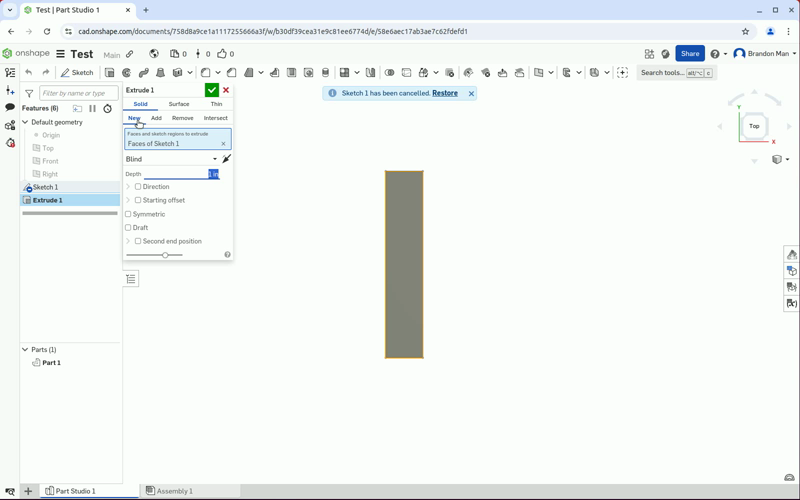
text(3.851)
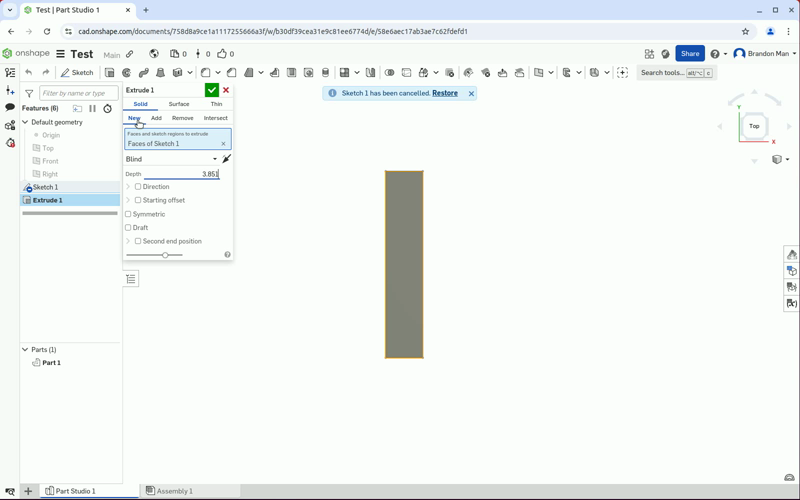
key(enter)
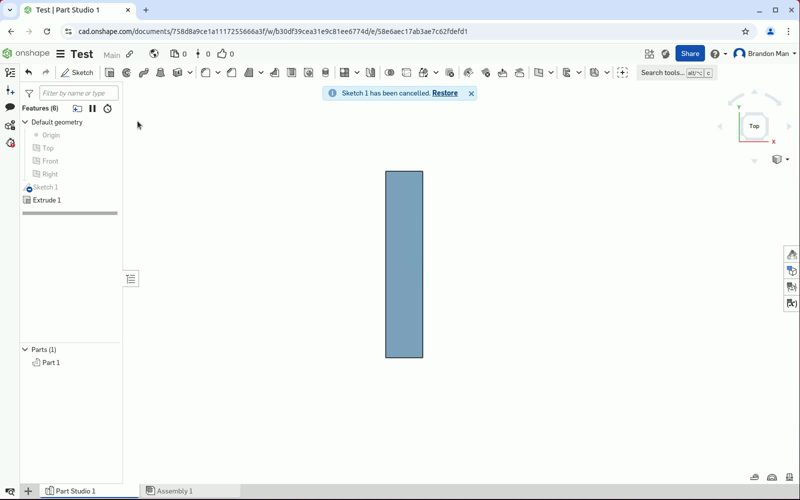
key(shift+h)
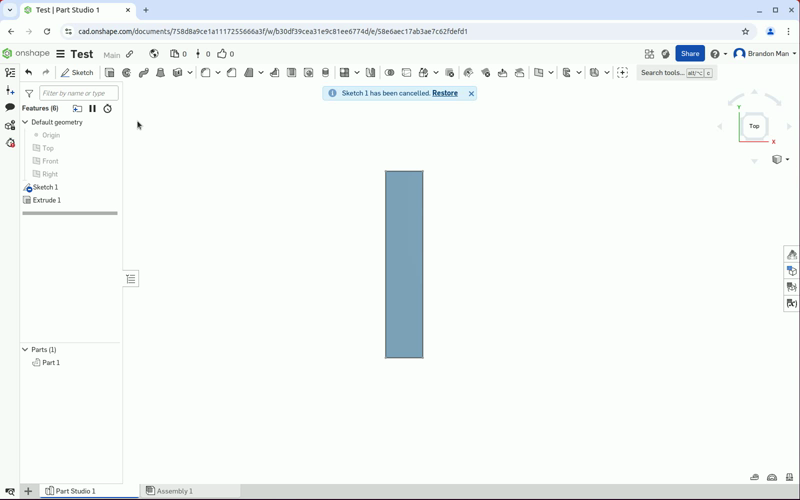
key(shift+h)
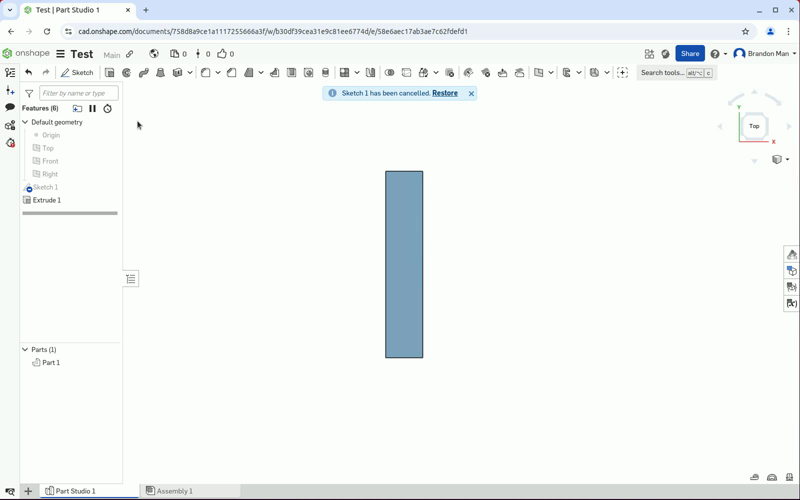
mouse_move(73, 189)
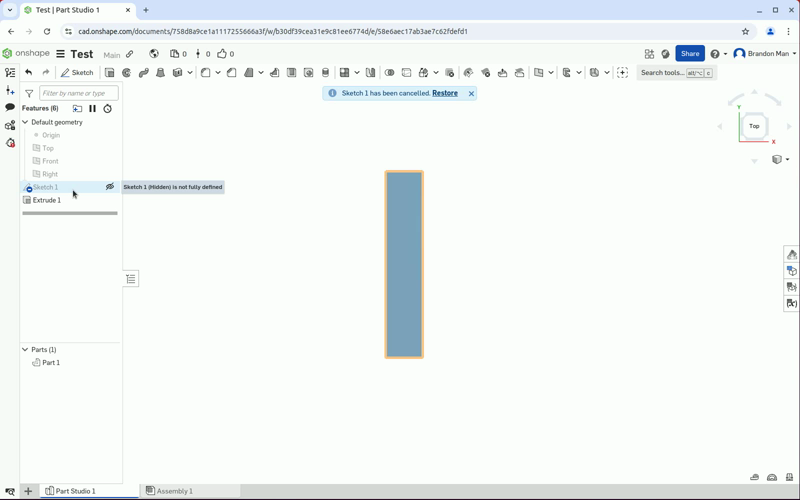
click(73, 189)
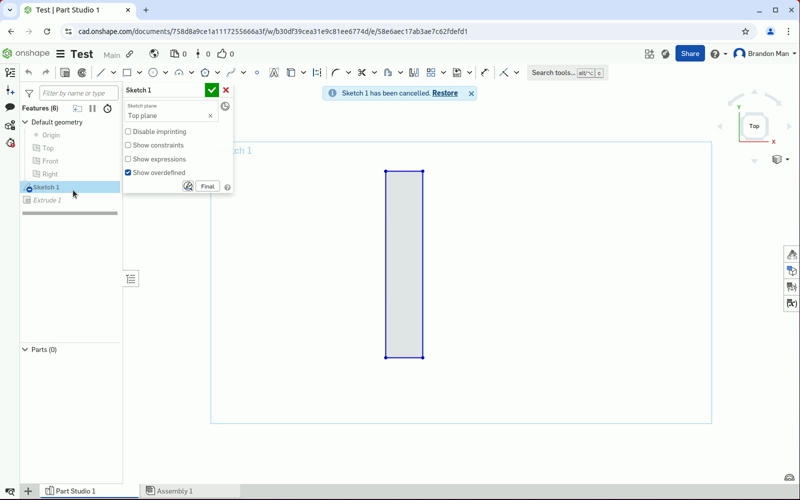
mouse_move(229, 92)
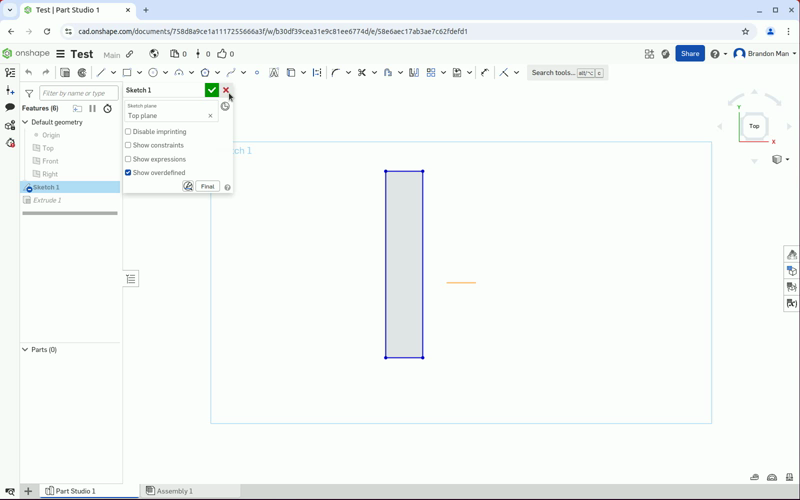
click(229, 92)
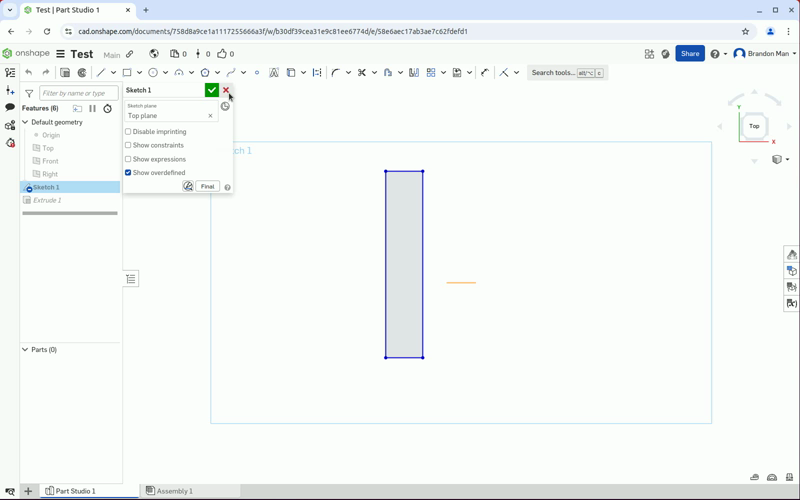
key(shift+s)
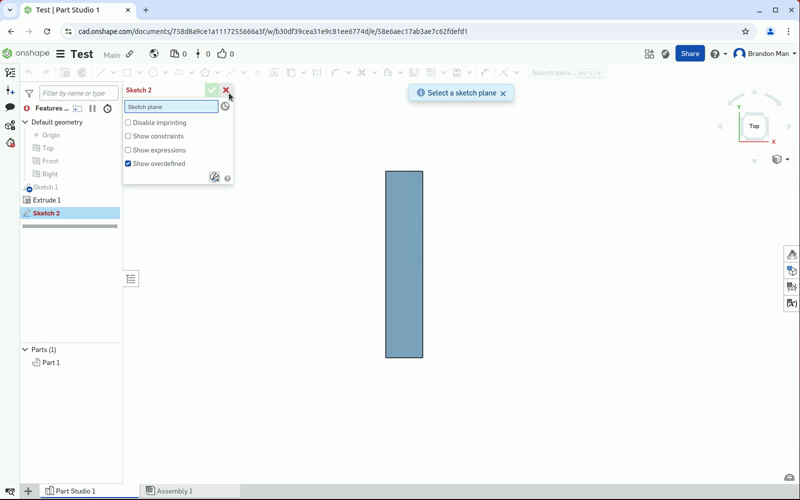
mouse_move(73, 150)
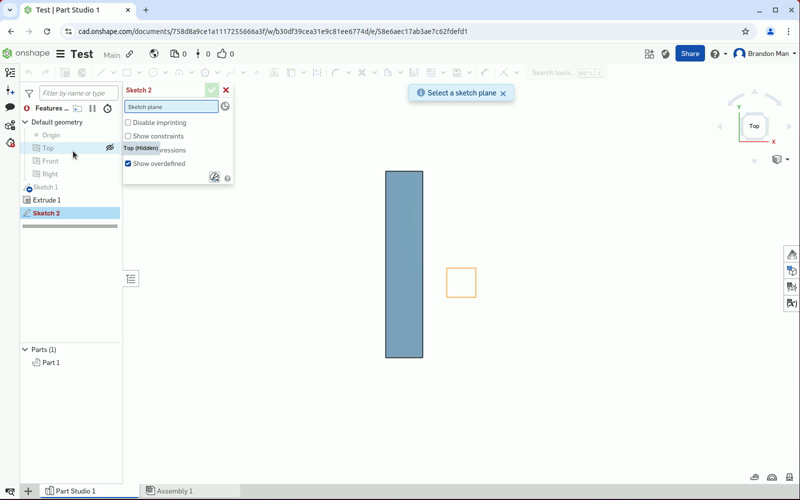
click(73, 150)
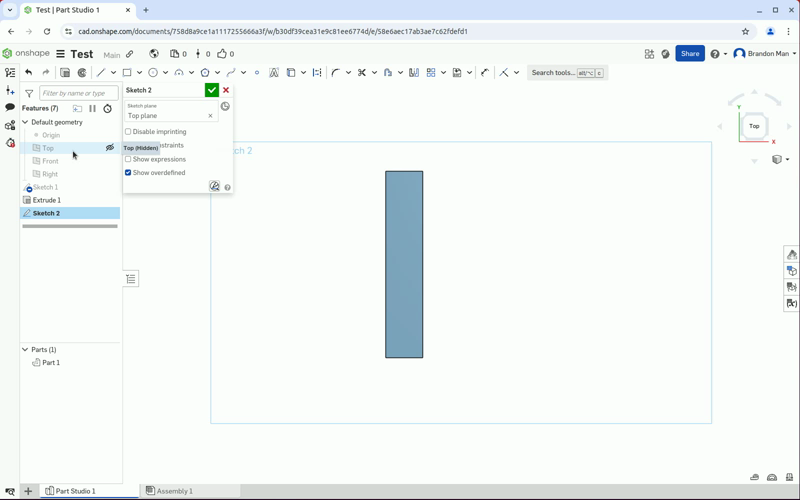
mouse_move(73, 352)
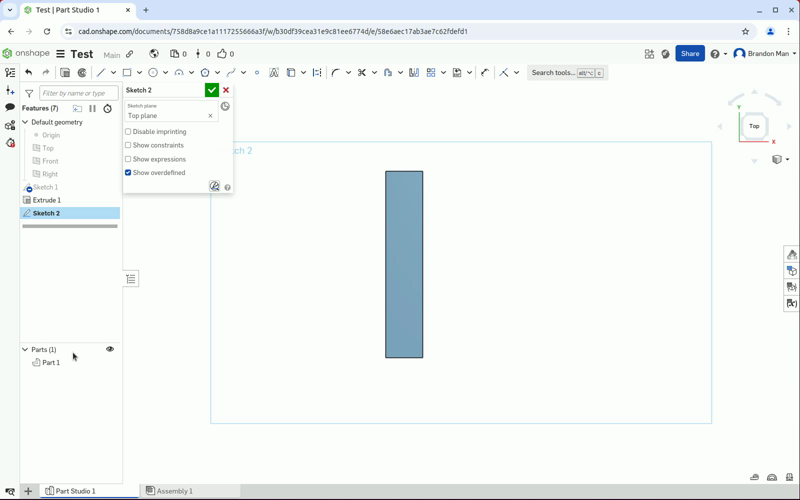
key(y)
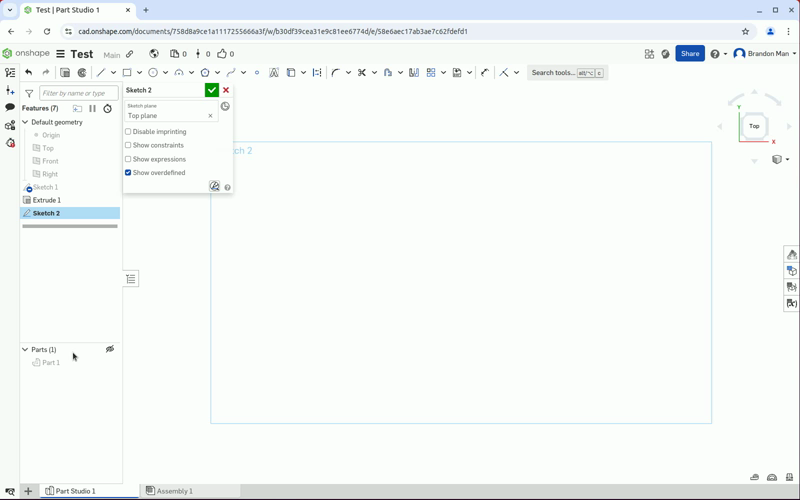
key(l)
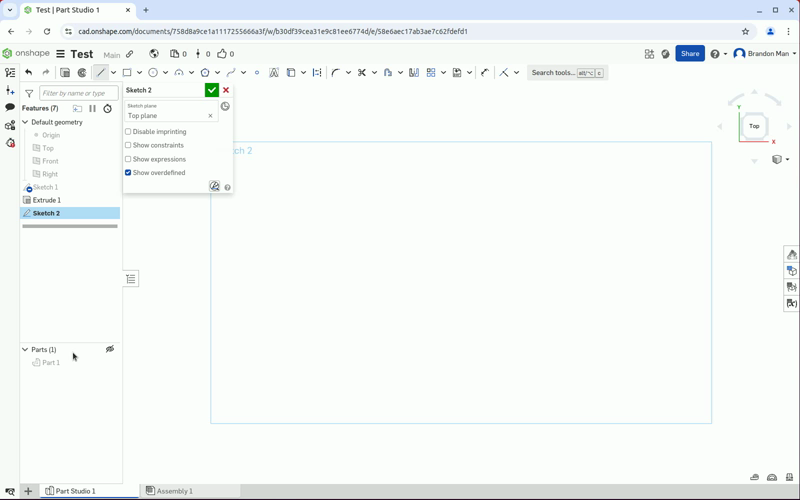
key_down(shift)
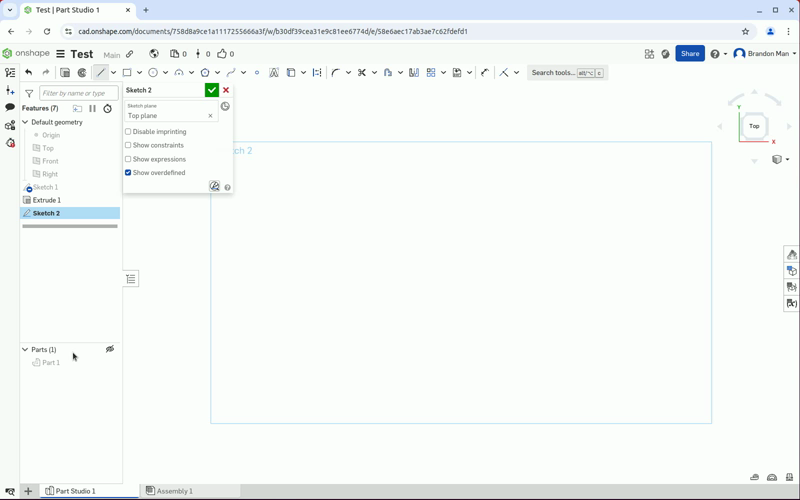
mouse_move(423, 395)
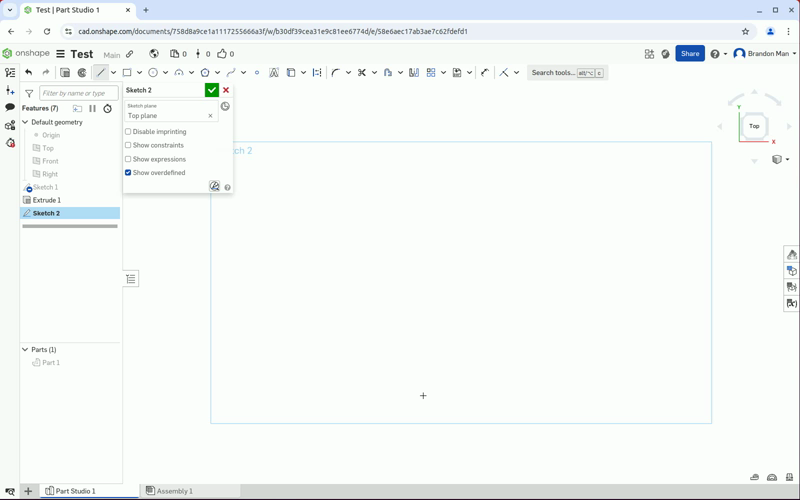
click(423, 395)
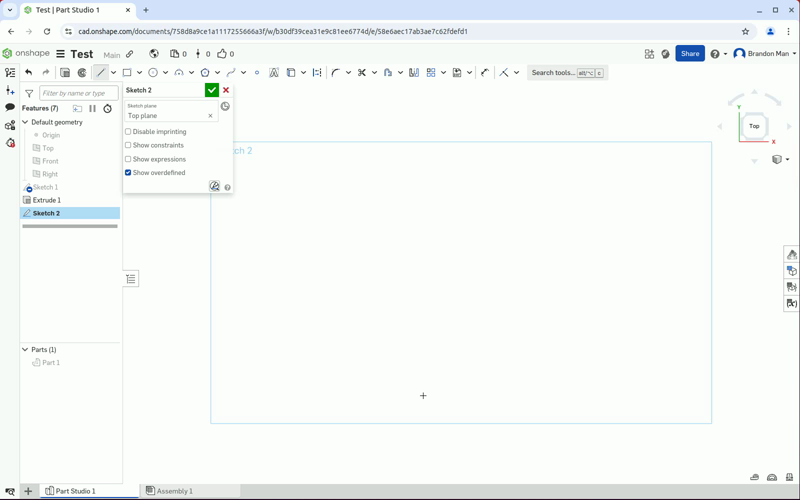
key_up(shift)
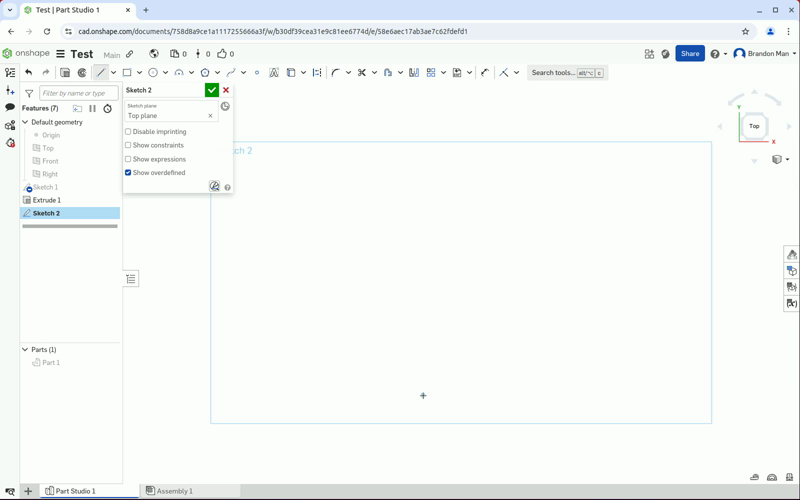
key_down(shift)
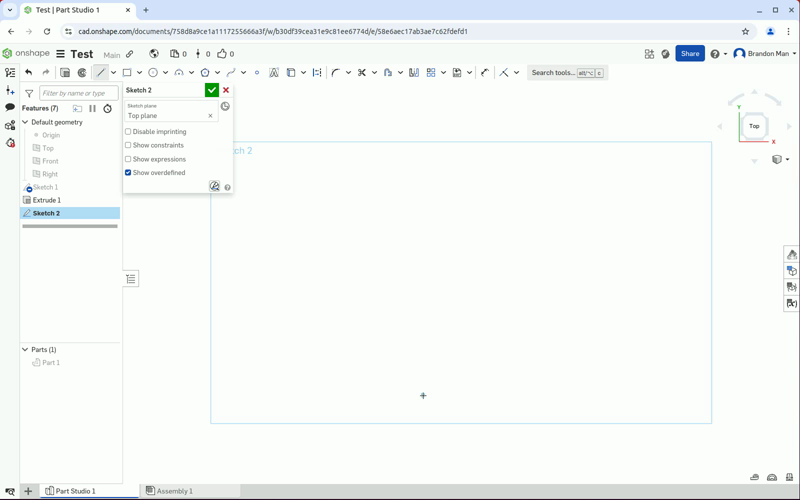
mouse_move(535, 395)
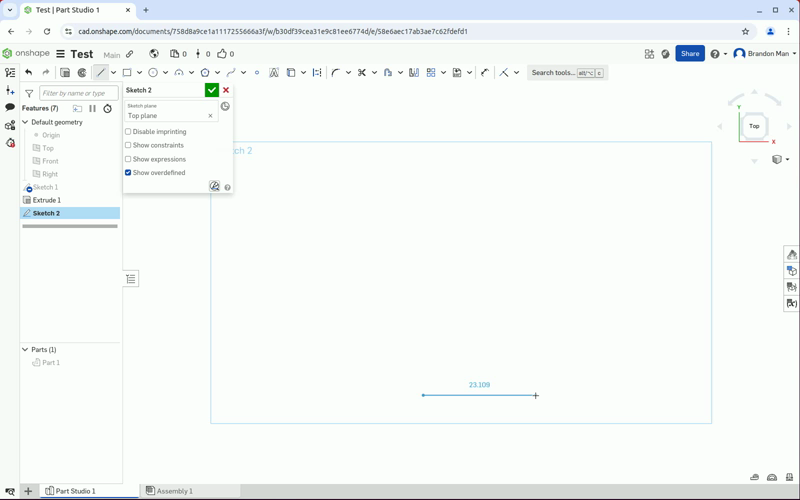
click(535, 395)
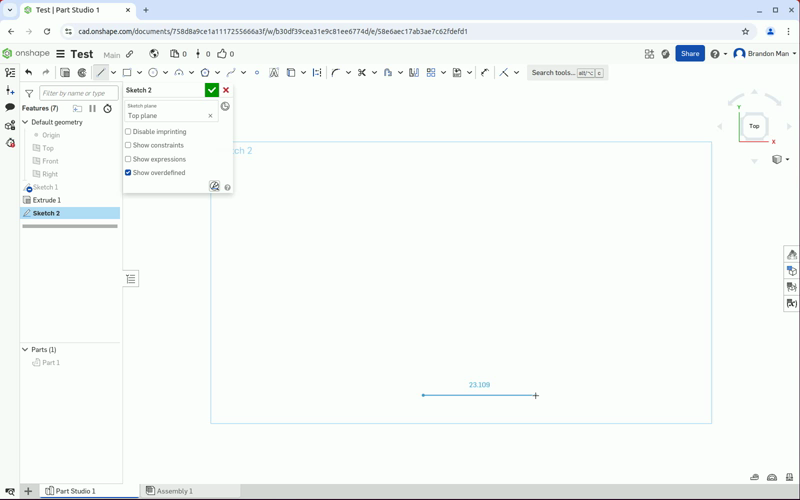
key_up(shift)
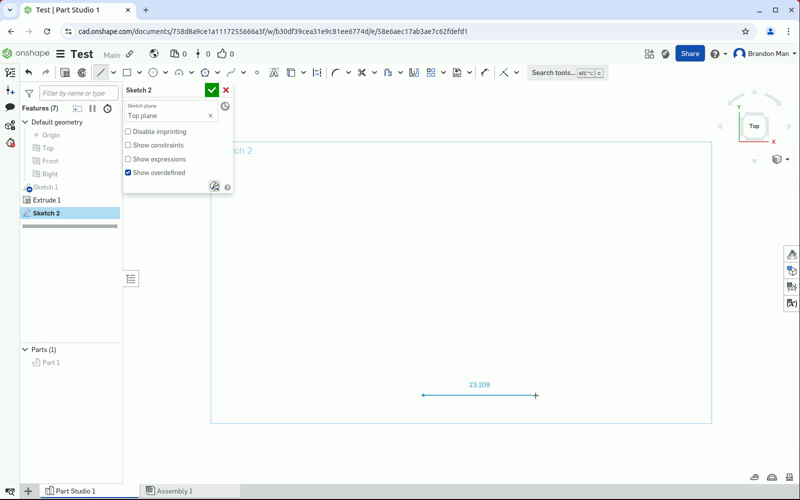
key_down(shift)
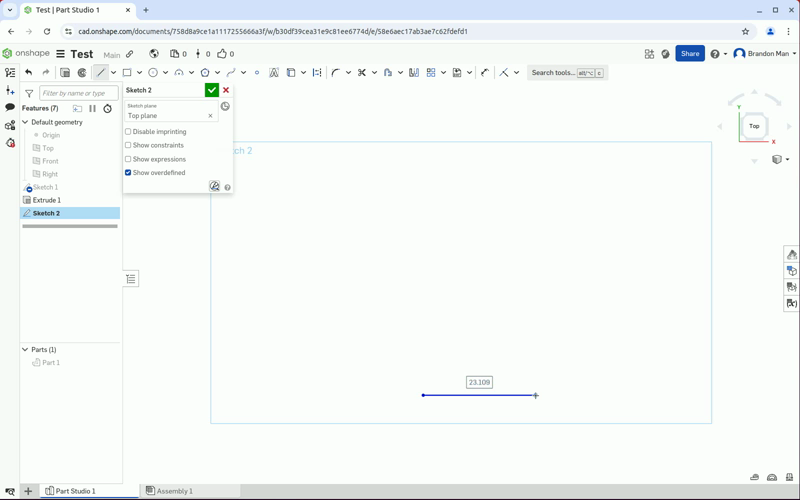
mouse_move(565, 395)
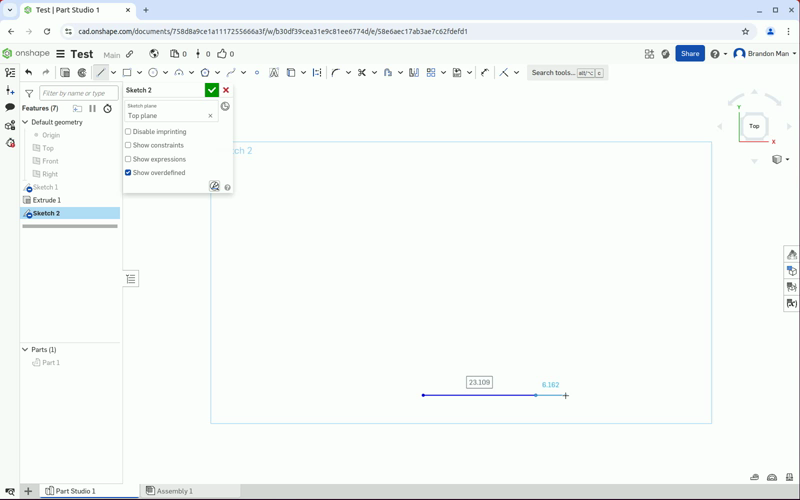
mouse_move(535, 357)
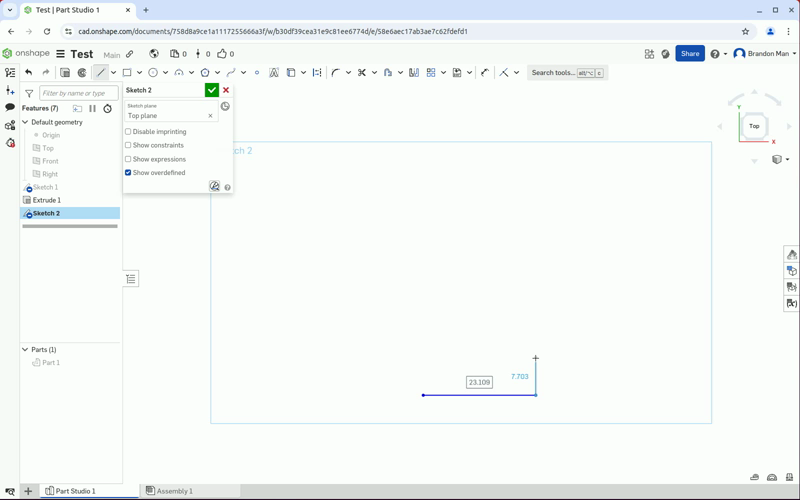
click(535, 357)
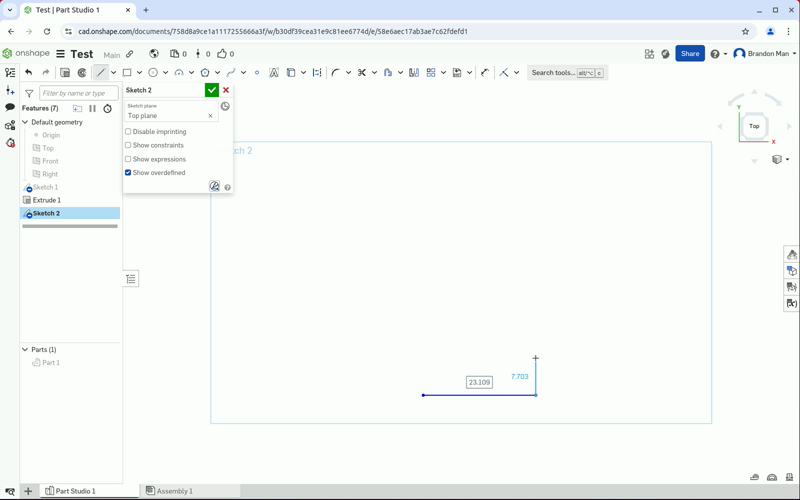
key_up(shift)
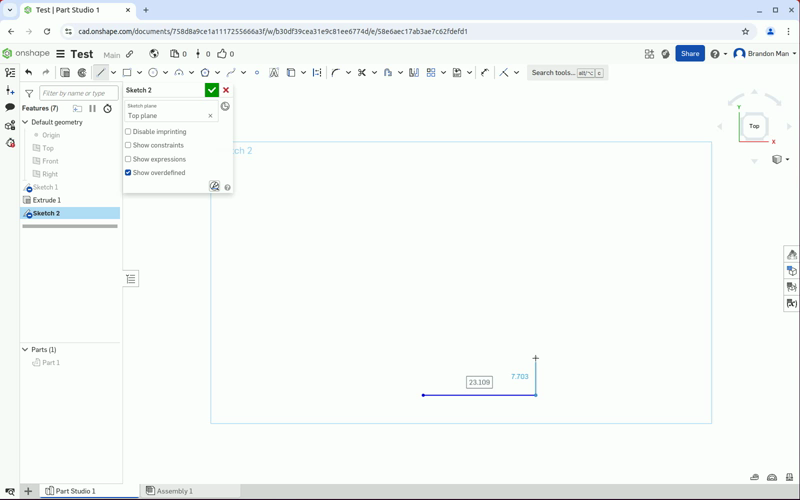
key_down(shift)
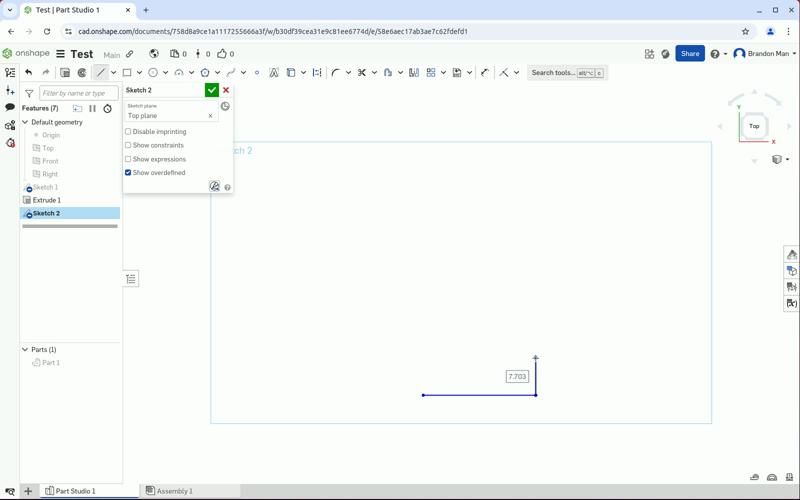
mouse_move(423, 357)
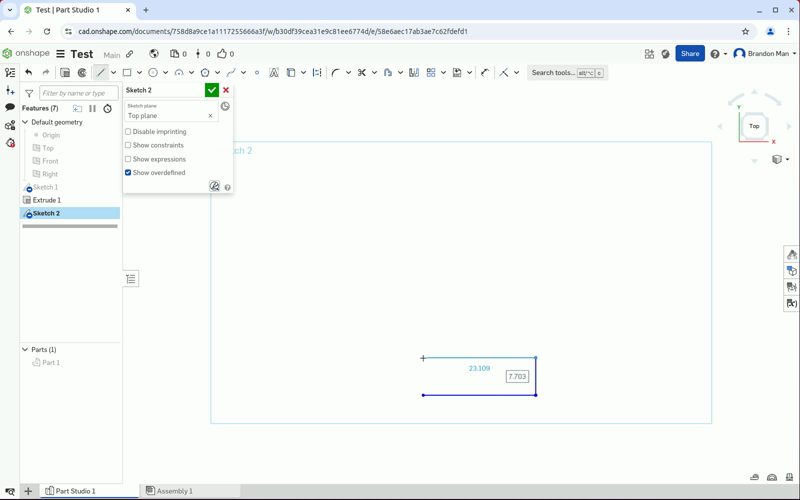
click(423, 357)
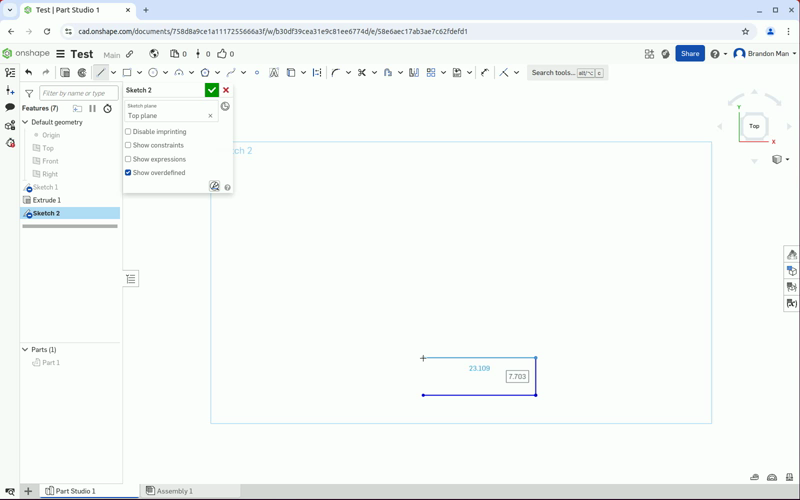
key_up(shift)
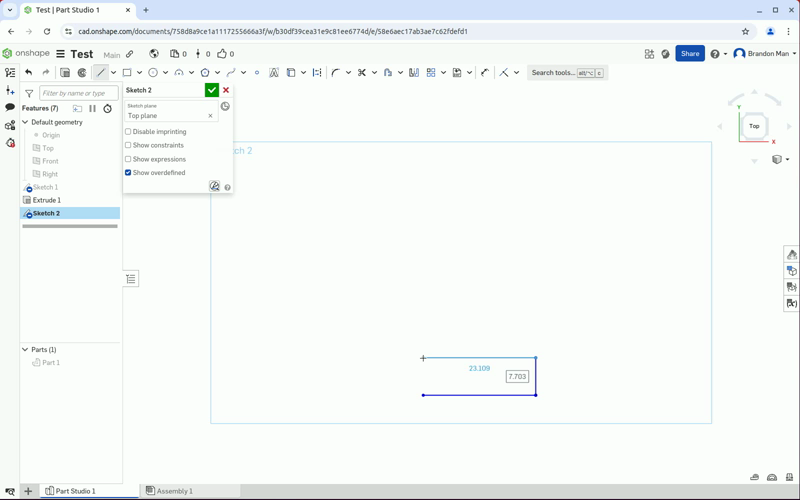
mouse_move(453, 357)
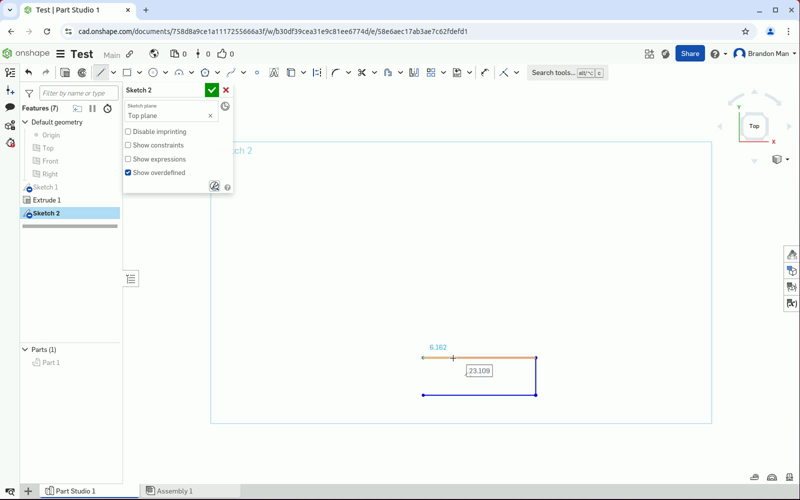
key_down(shift)
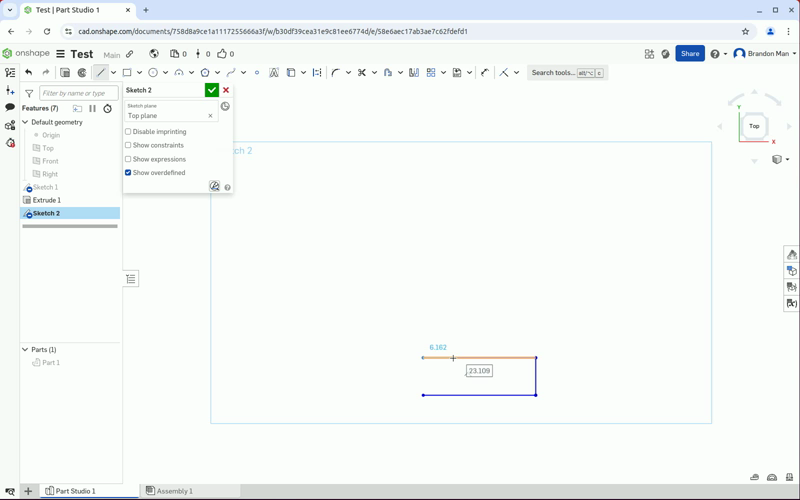
mouse_move(423, 395)
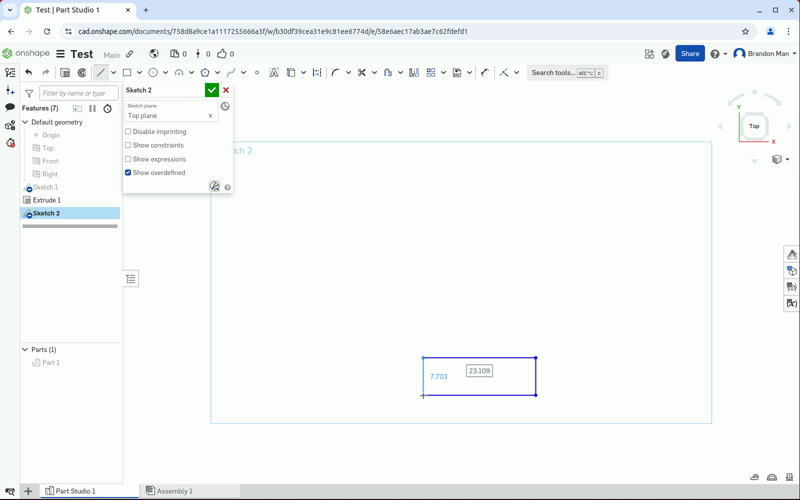
key_up(shift)
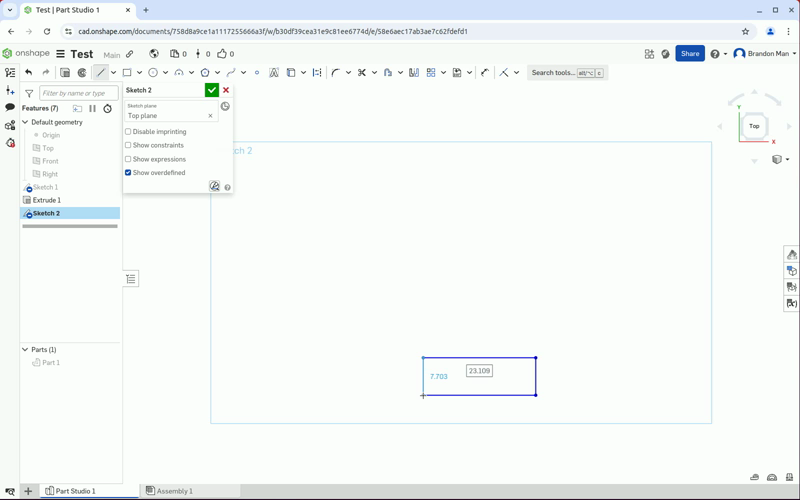
click(423, 395)
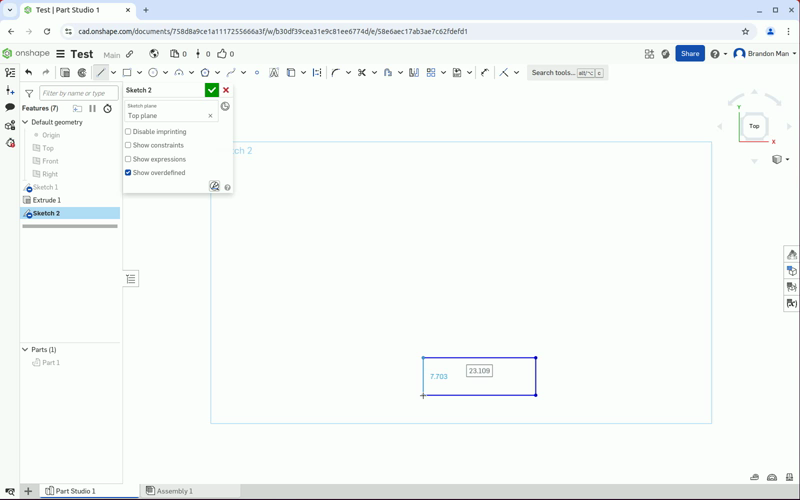
key(esc)
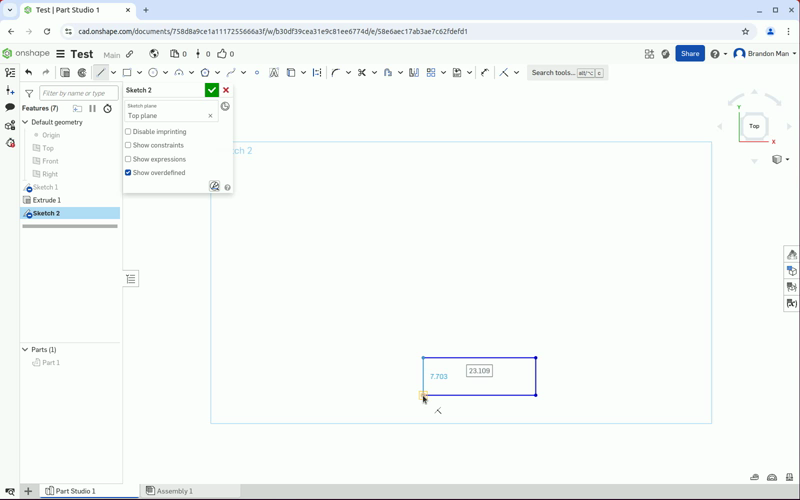
mouse_move(484, 377)
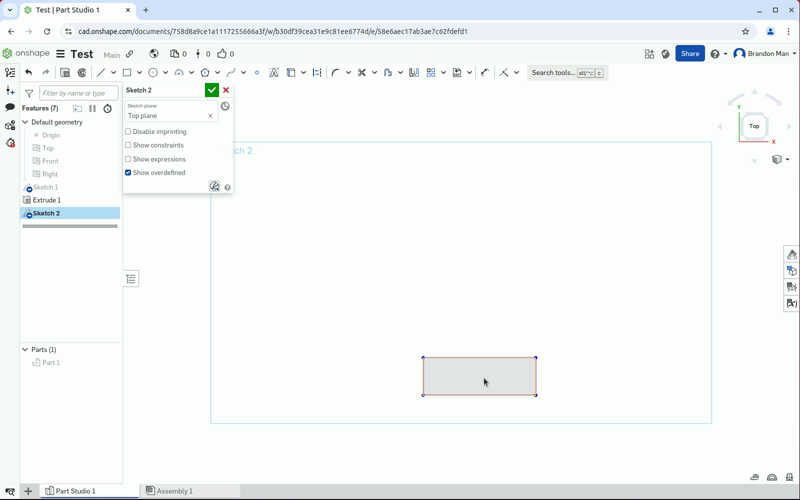
click(484, 377)
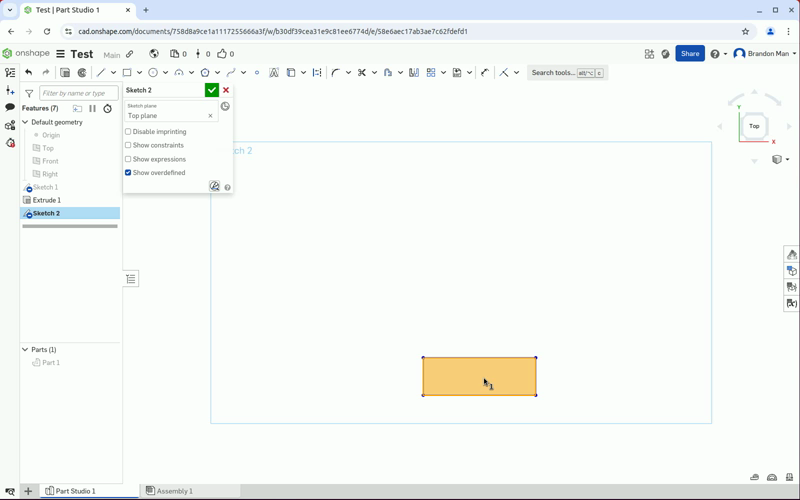
mouse_move(73, 352)
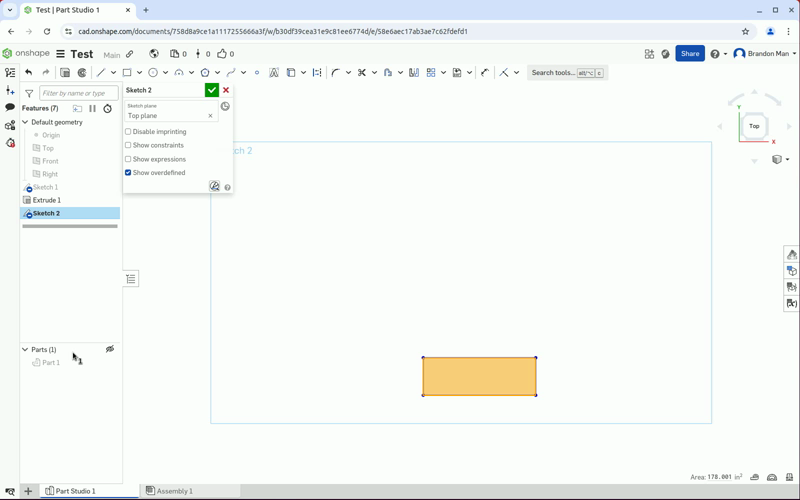
key(shift+y)
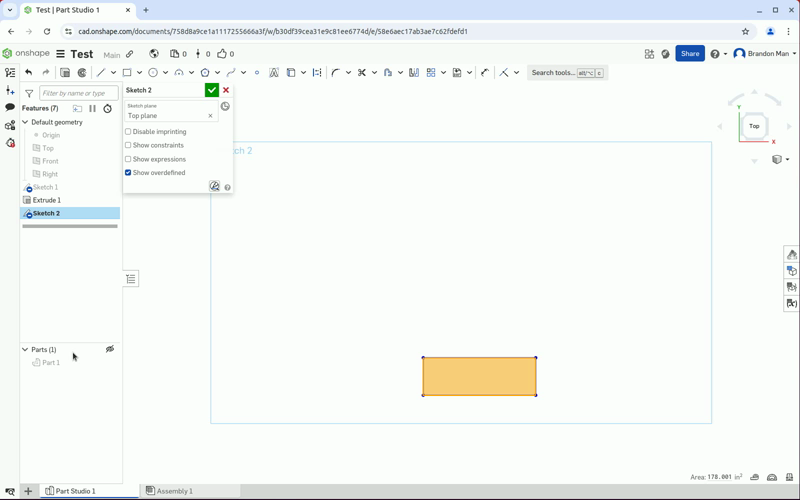
key(shift+e)
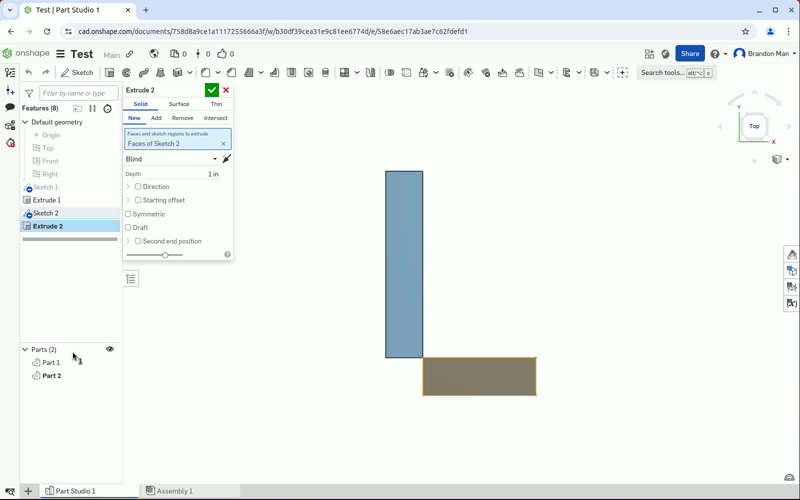
mouse_move(143, 106)
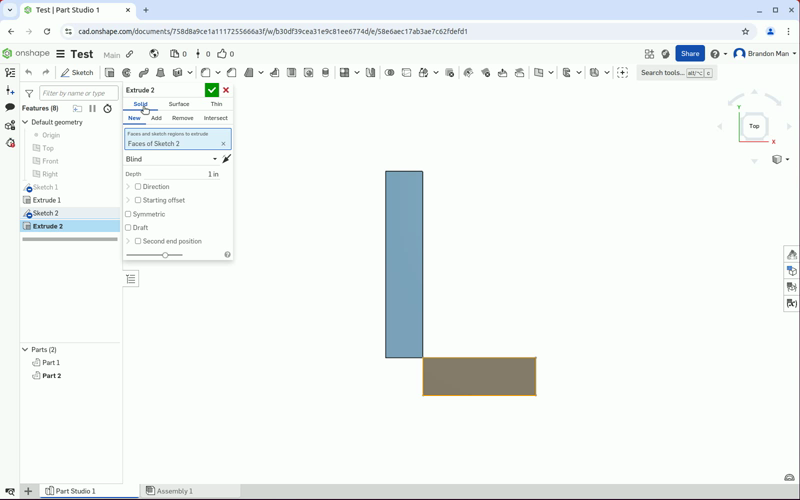
click(143, 106)
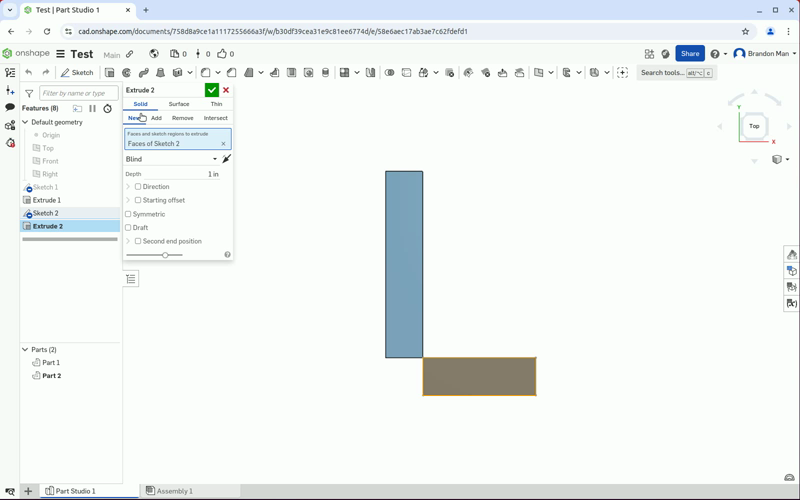
mouse_move(137, 120)
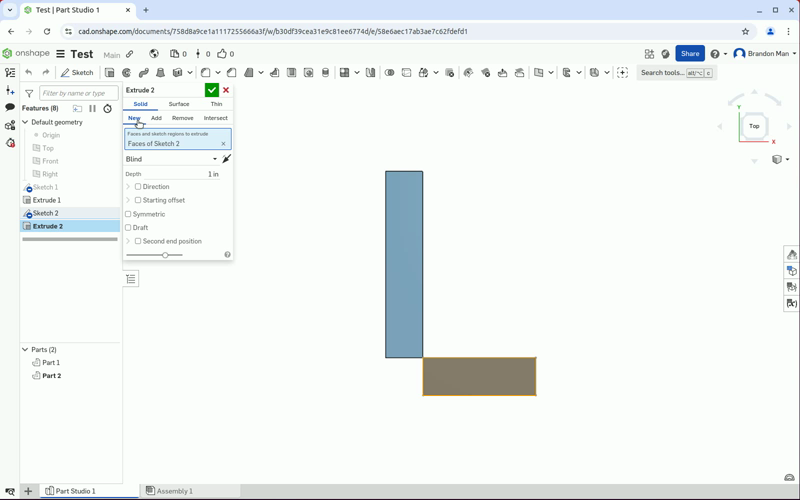
click(137, 120)
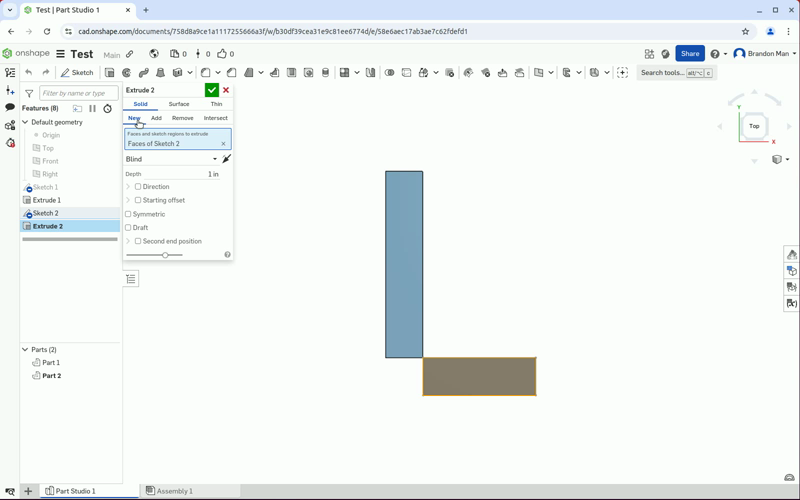
key(tab, 4)
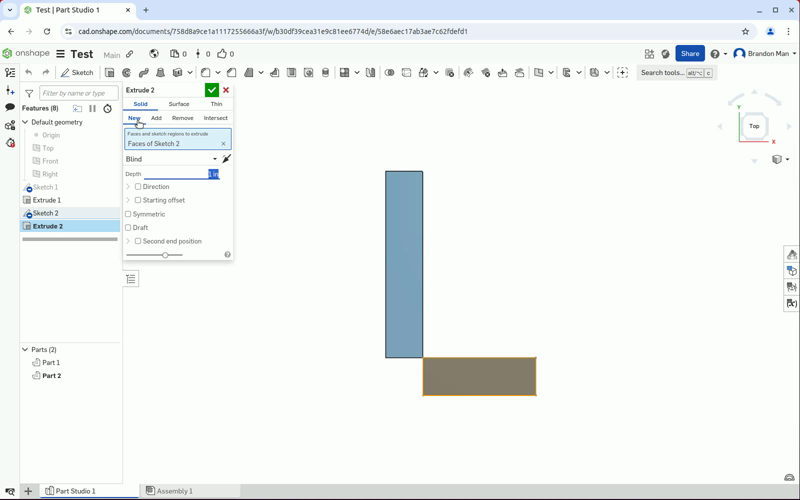
text(3.851)
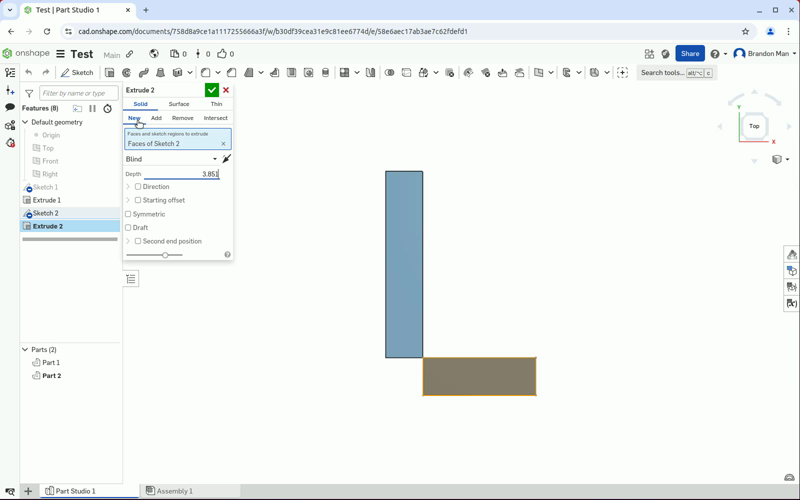
key(enter)
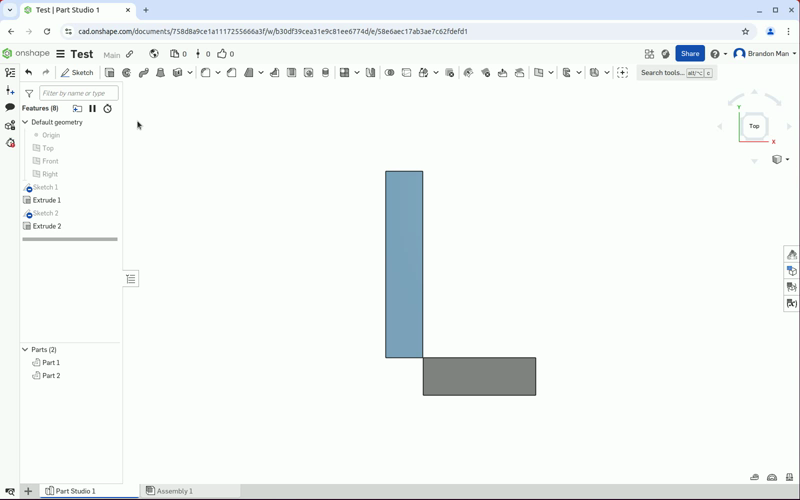
key(shift+h)
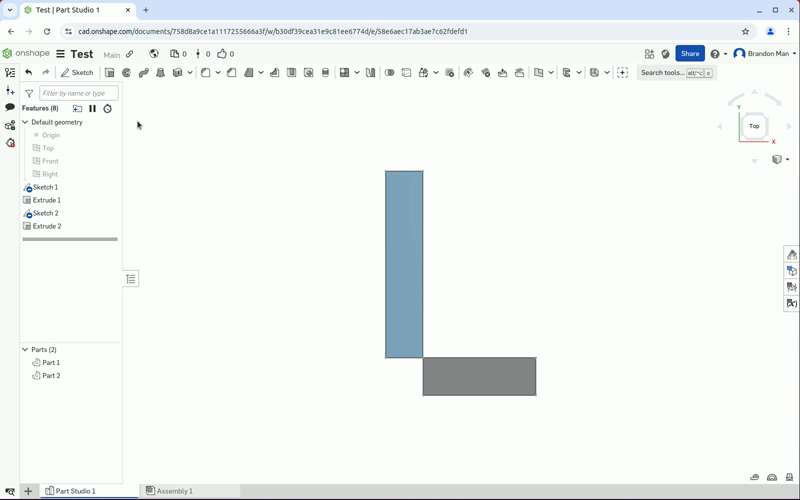
key(shift+h)
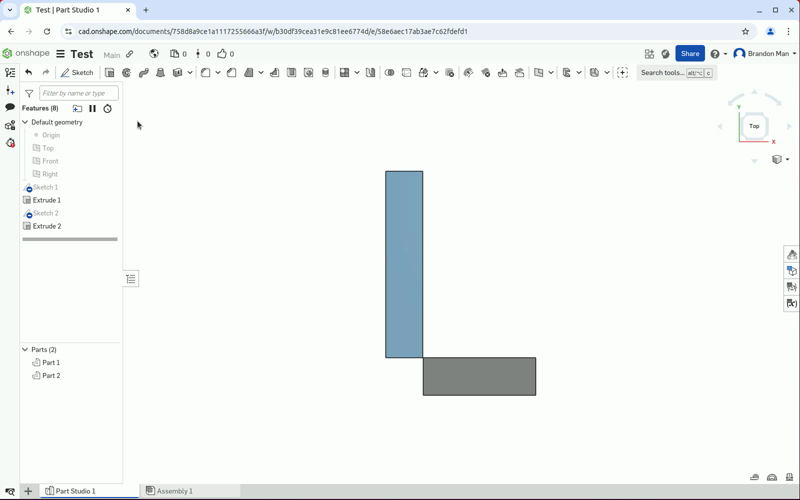
mouse_move(73, 189)
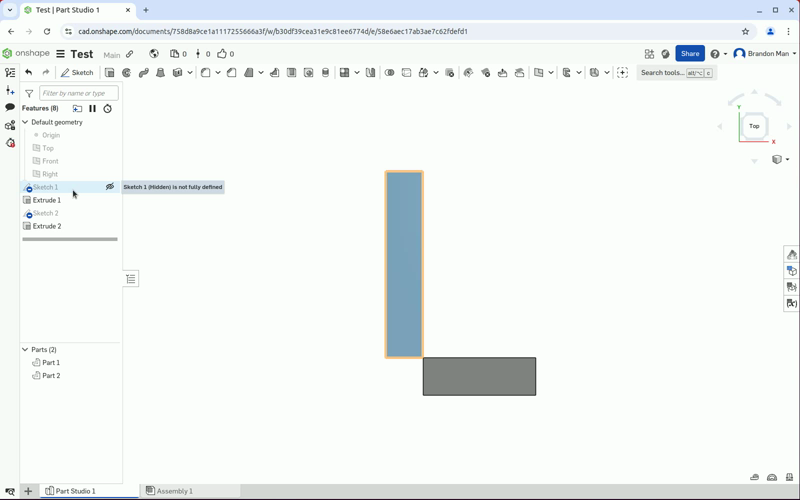
click(73, 189)
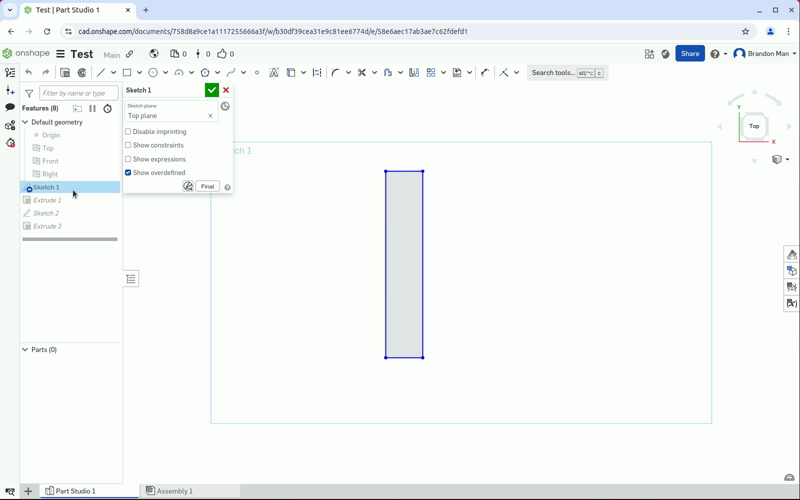
mouse_move(229, 92)
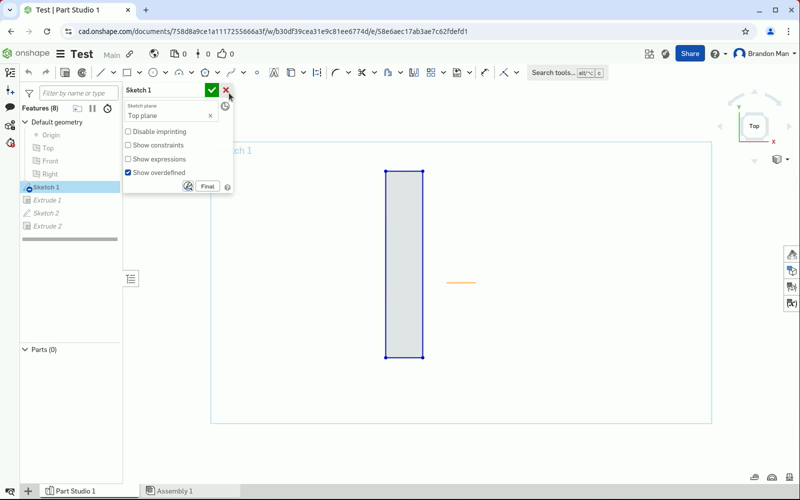
click(229, 92)
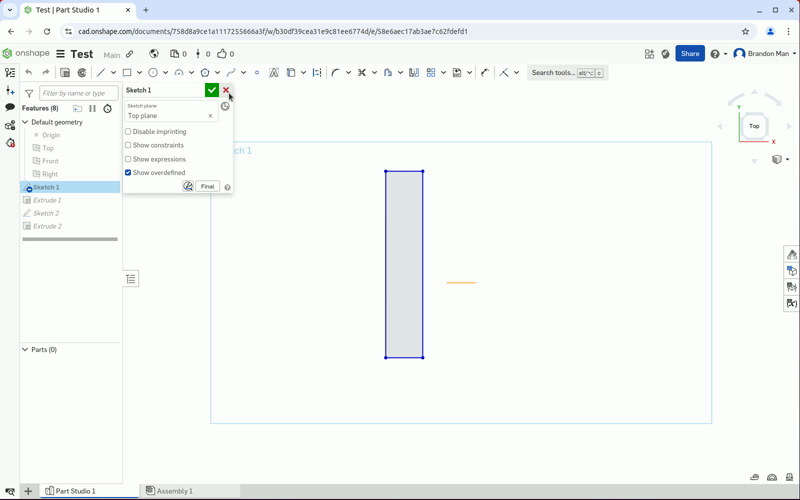
key(shift+s)
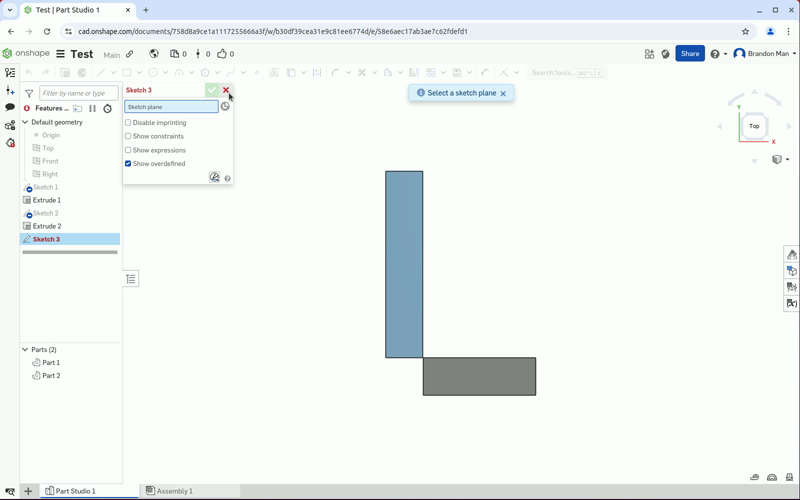
mouse_move(73, 150)
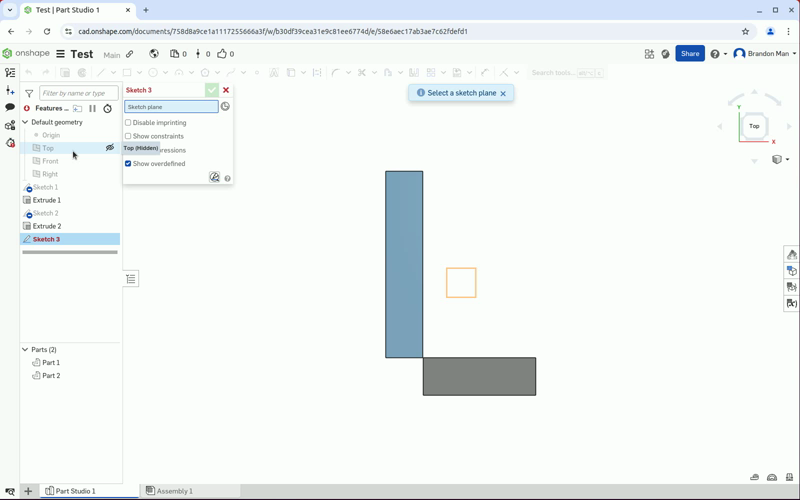
click(73, 150)
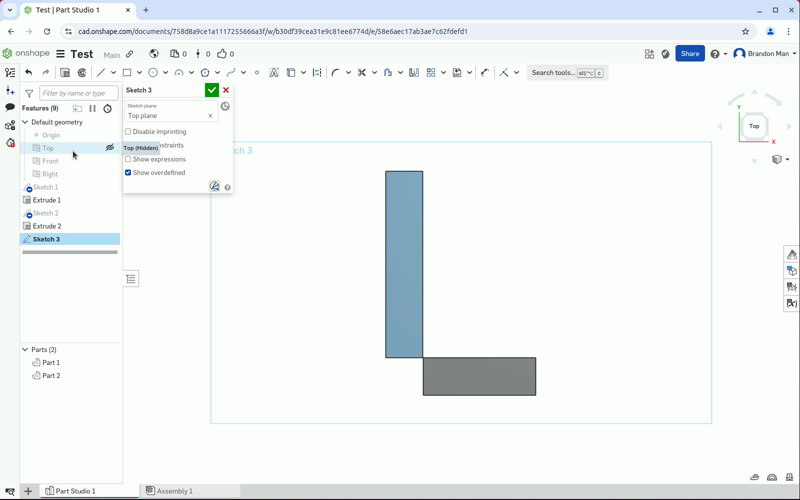
mouse_move(73, 352)
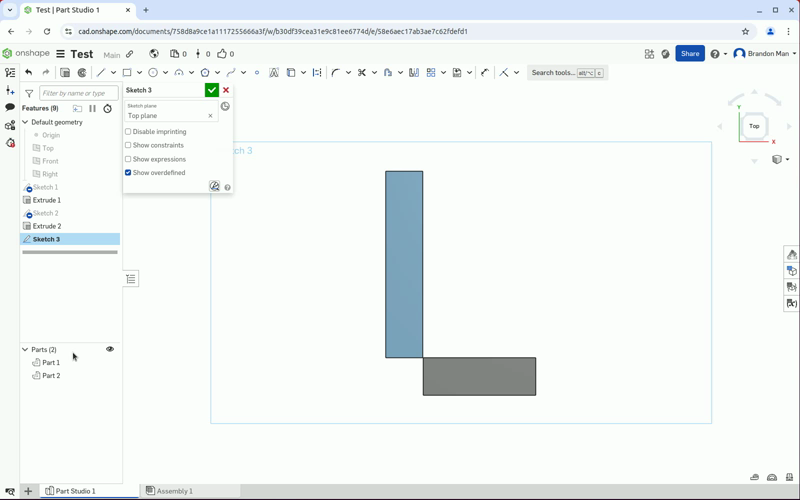
key(y)
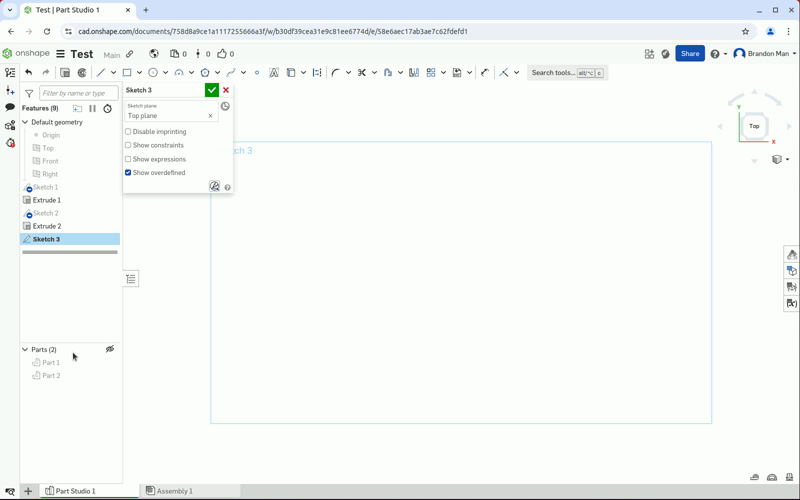
key(l)
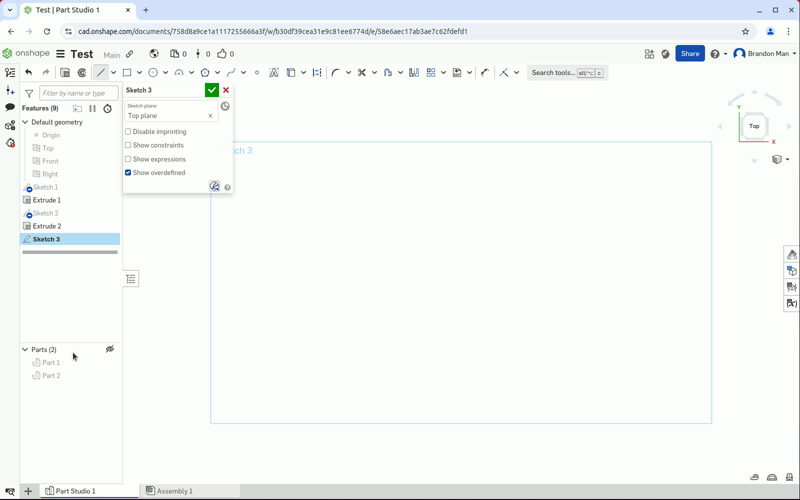
key_down(shift)
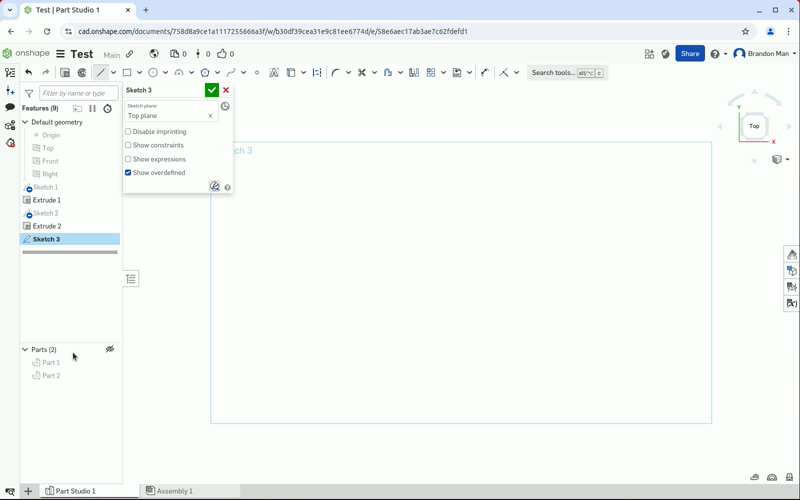
mouse_move(385, 395)
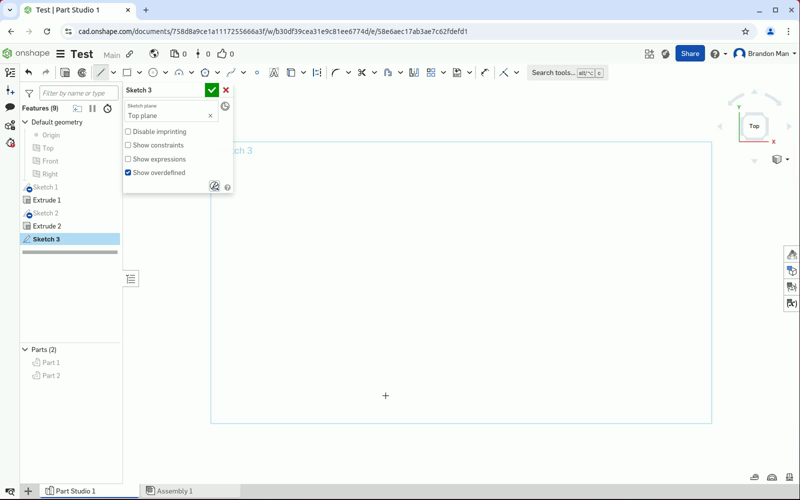
click(385, 395)
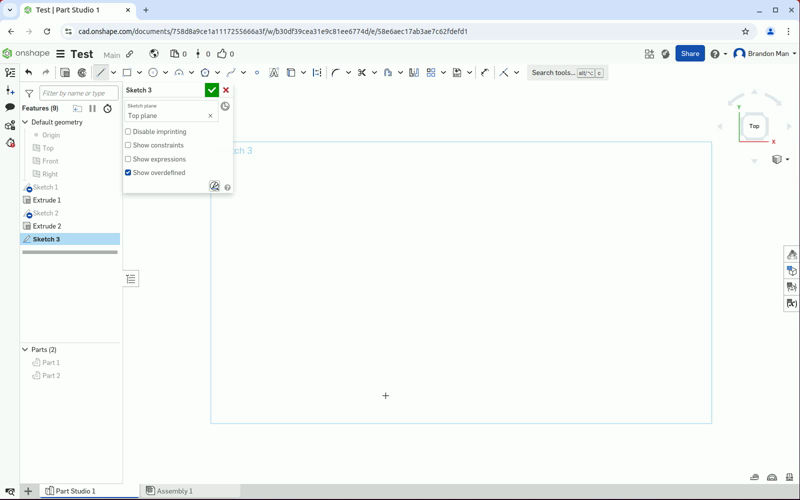
key_up(shift)
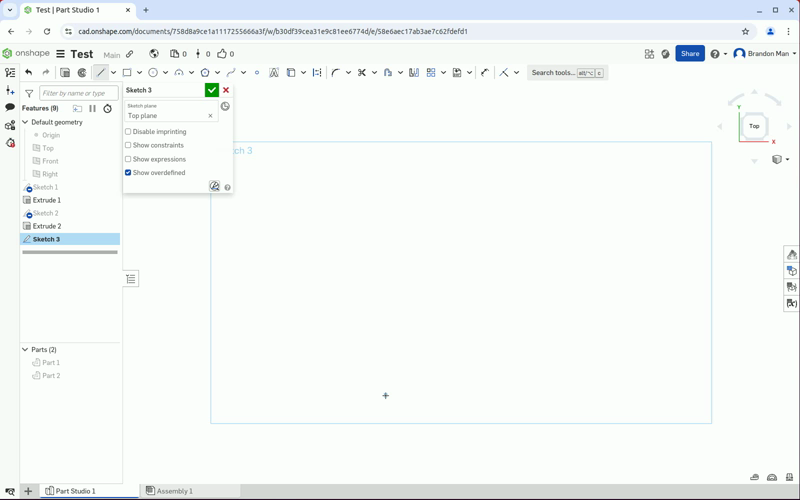
key_down(shift)
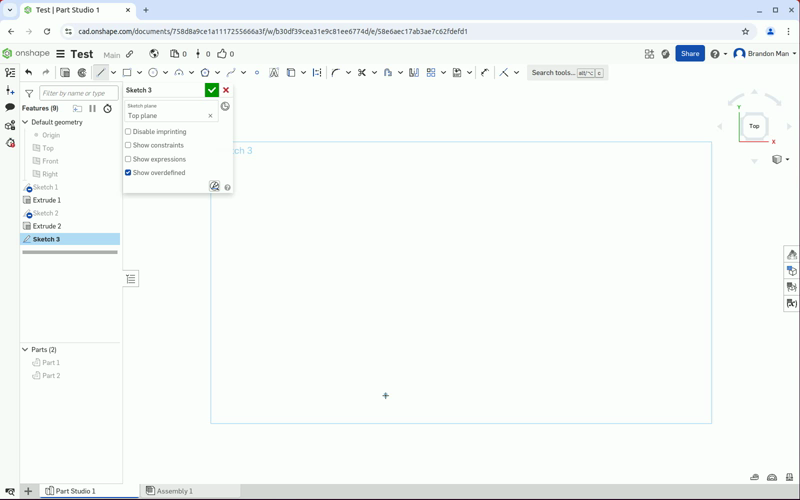
mouse_move(415, 395)
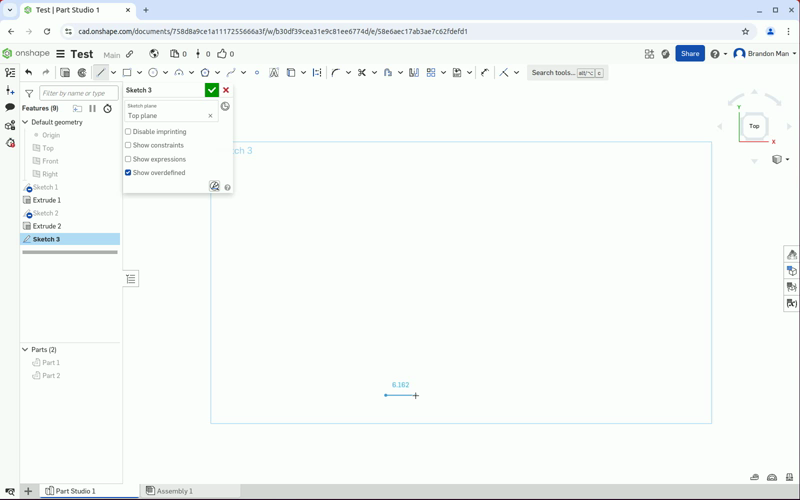
mouse_move(424, 395)
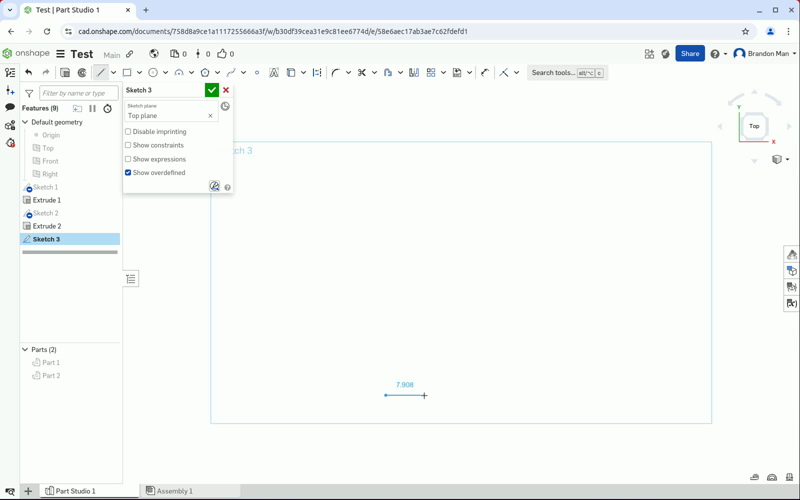
click(424, 395)
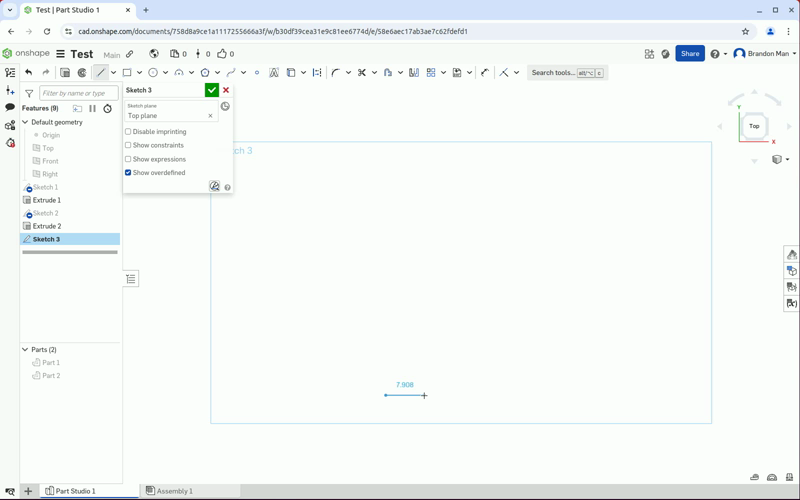
key_up(shift)
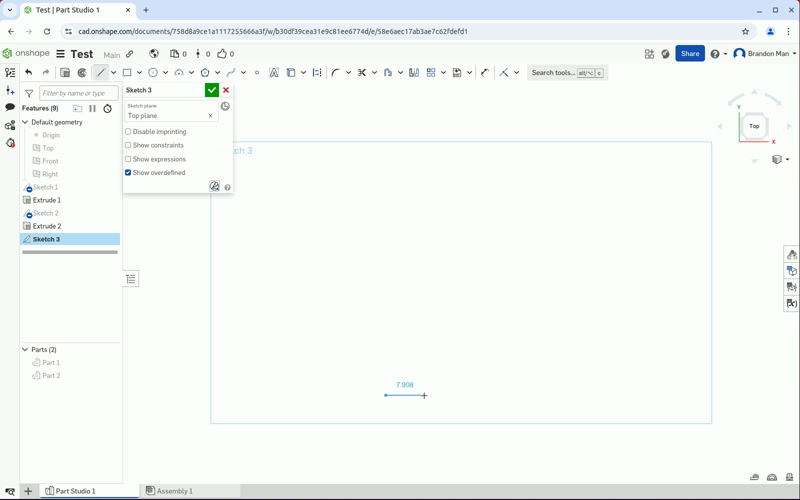
key_down(shift)
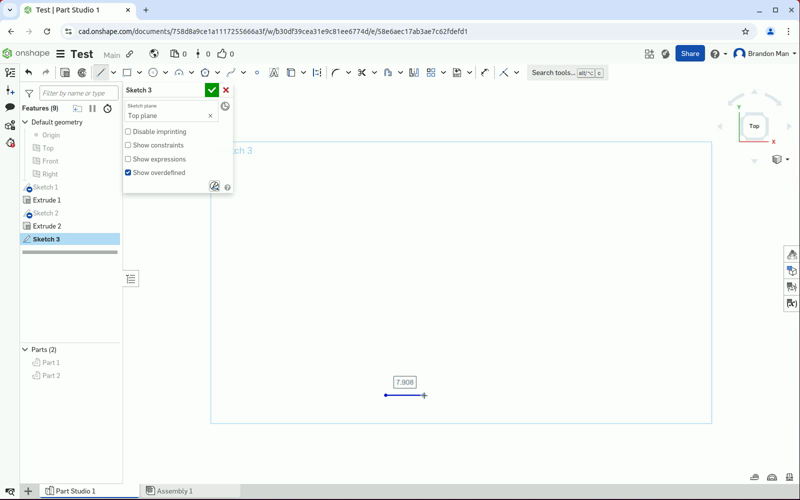
mouse_move(454, 395)
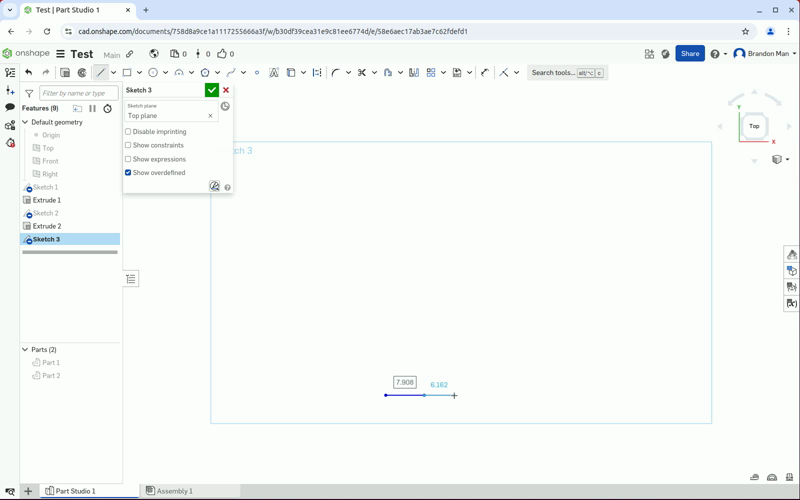
mouse_move(424, 357)
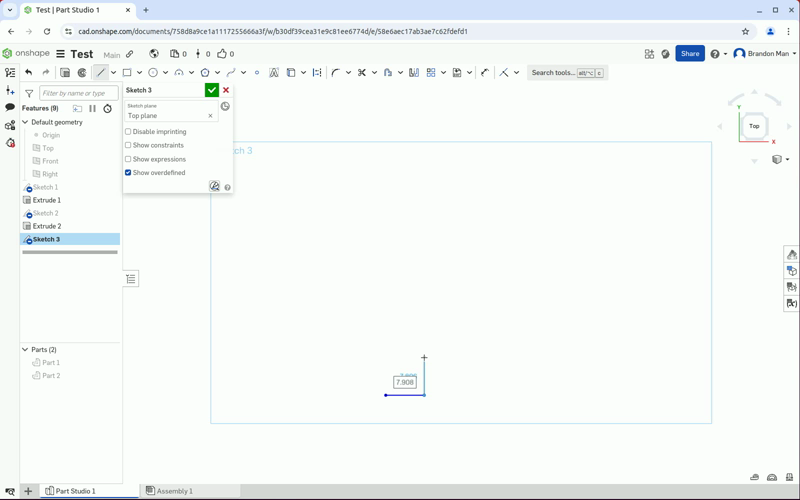
click(424, 357)
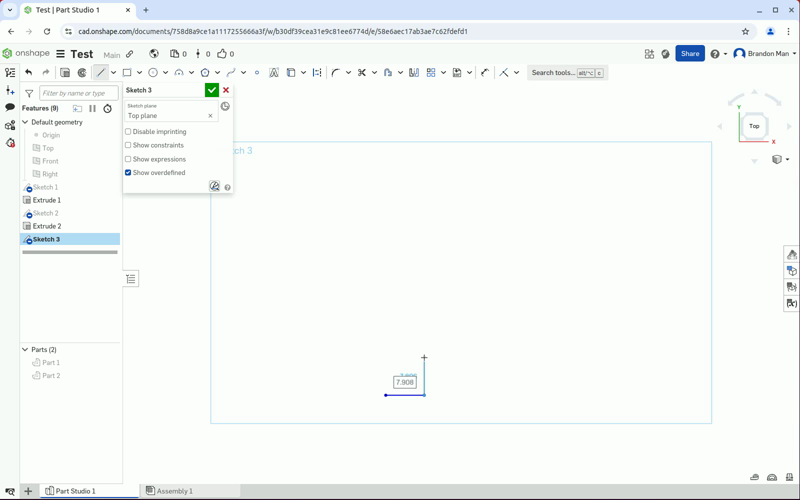
key_up(shift)
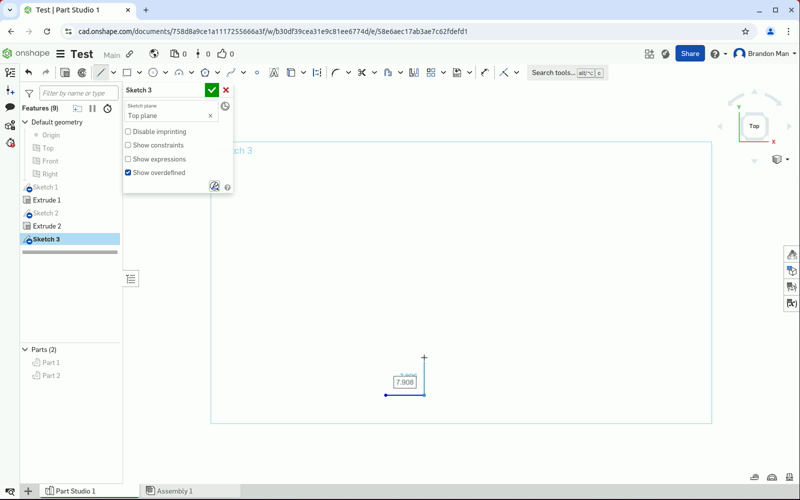
key_down(shift)
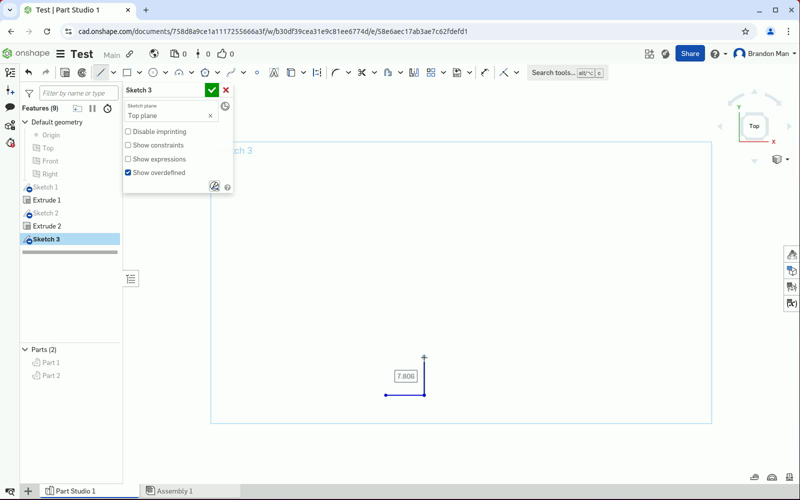
mouse_move(454, 357)
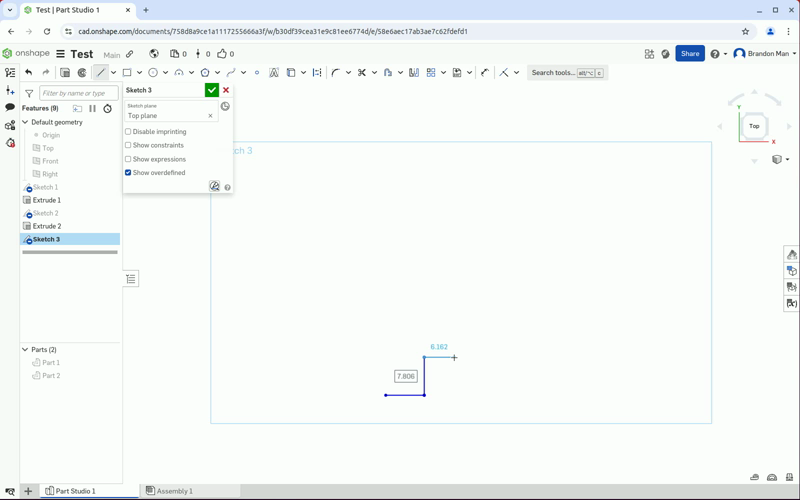
mouse_move(385, 357)
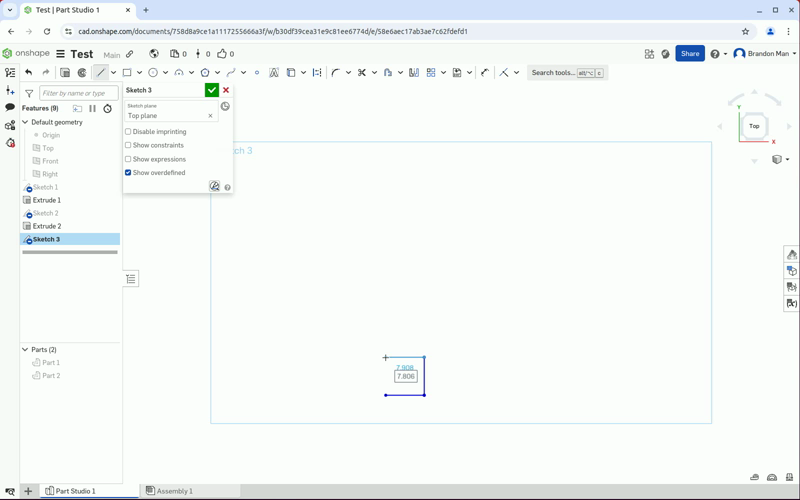
click(385, 357)
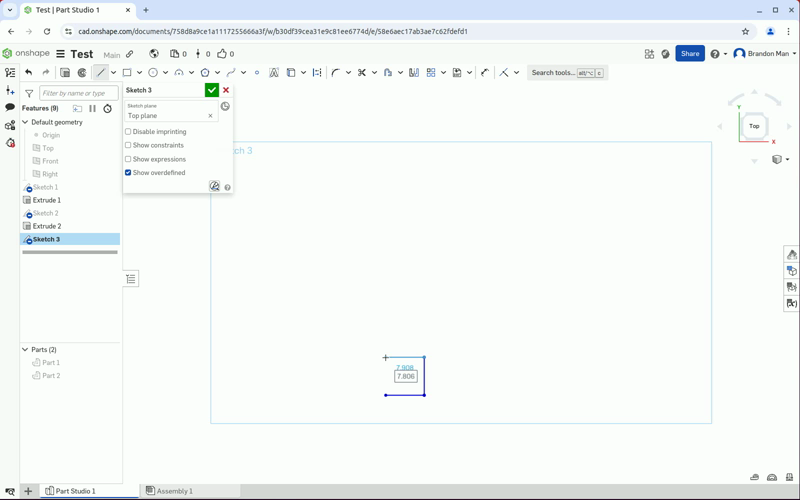
key_up(shift)
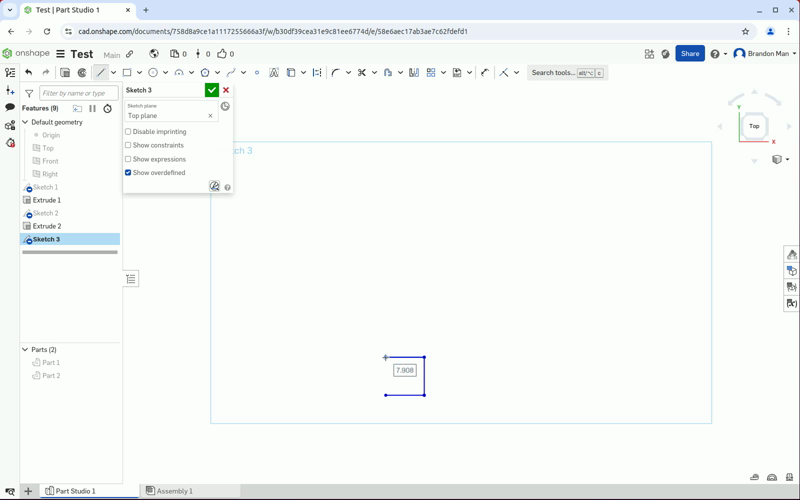
mouse_move(415, 357)
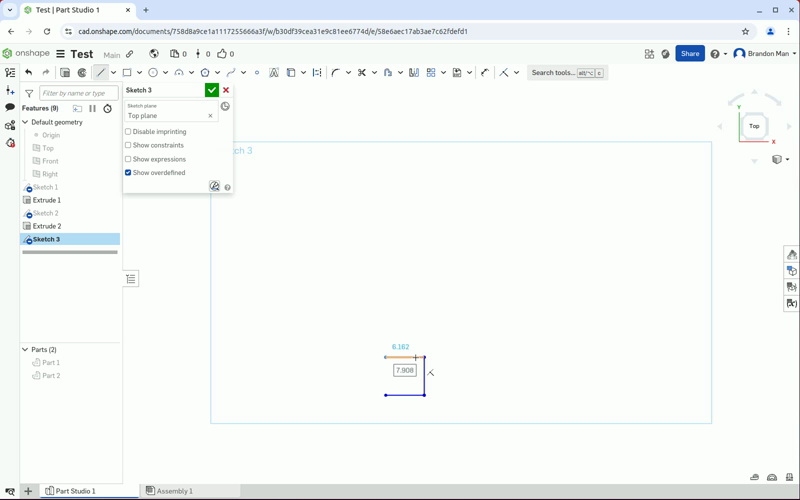
key_down(shift)
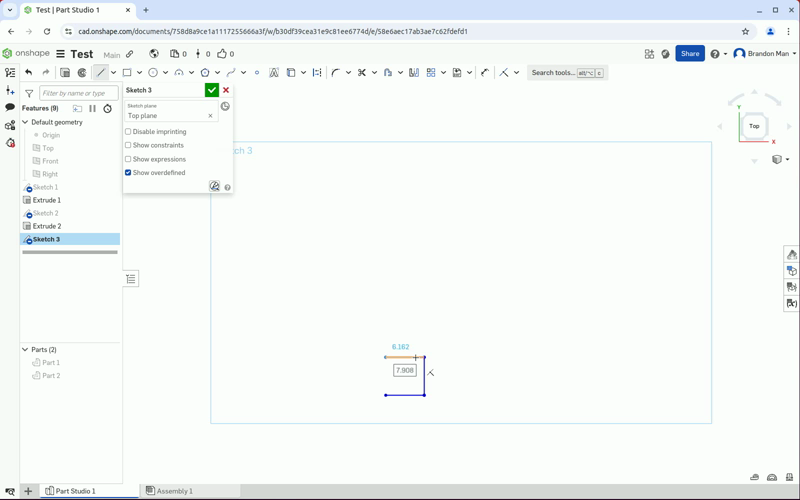
mouse_move(385, 395)
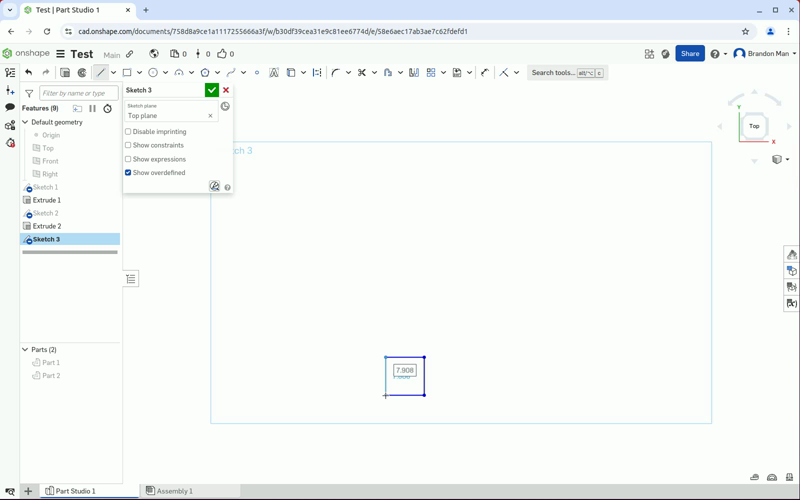
key_up(shift)
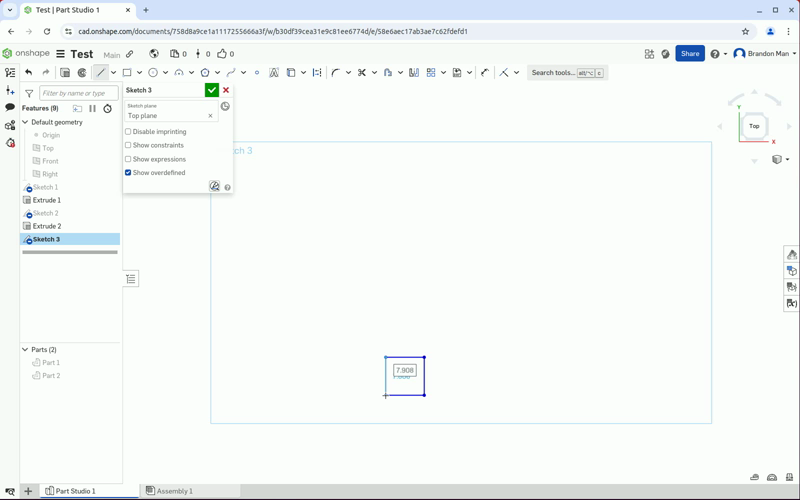
click(385, 395)
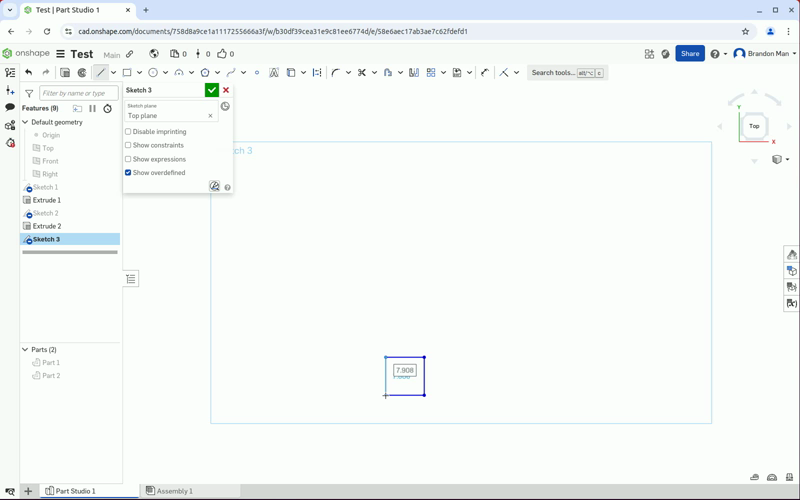
key(esc)
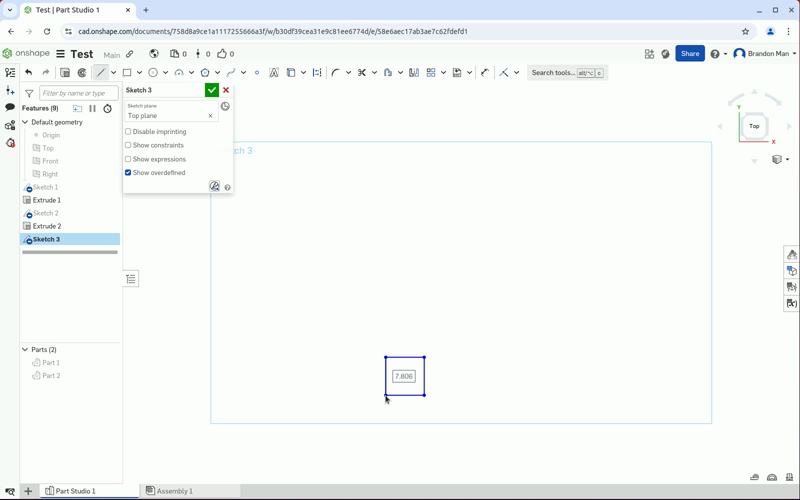
mouse_move(402, 361)
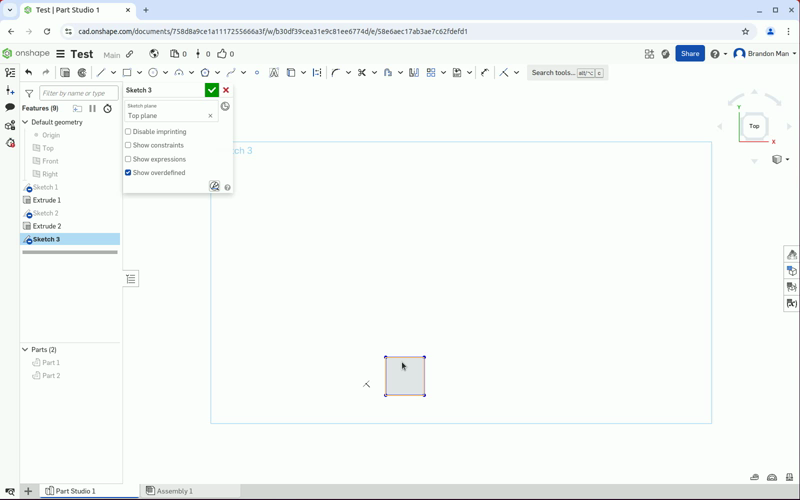
scroll(6)
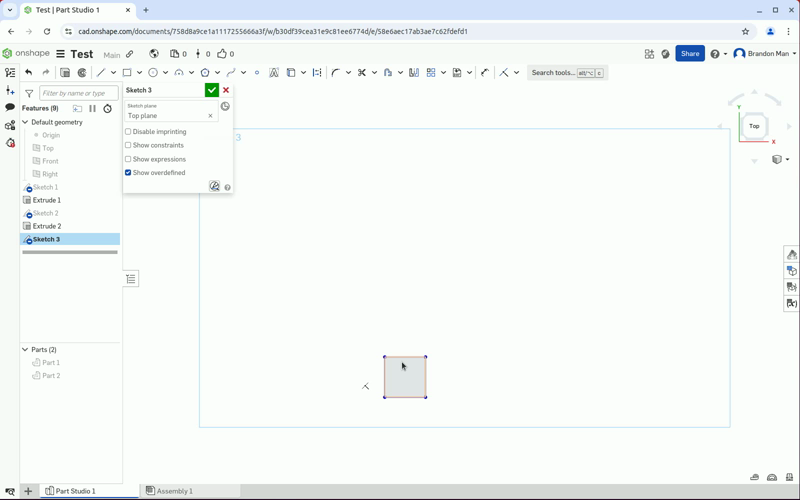
scroll(6)
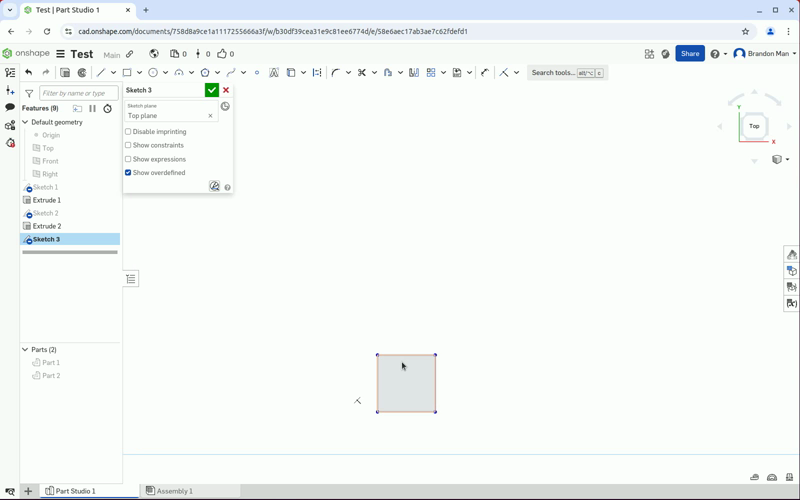
scroll(6)
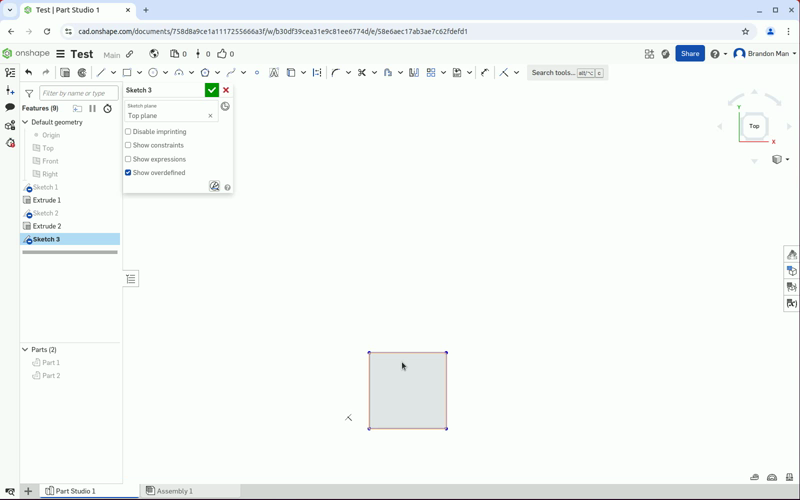
scroll(6)
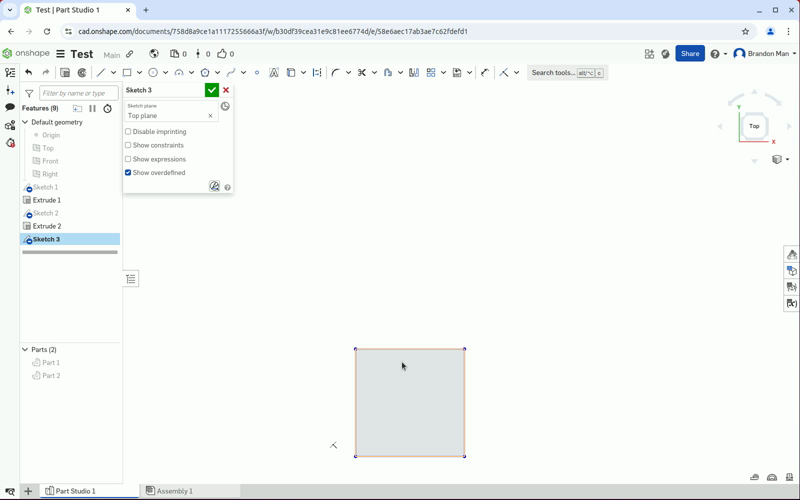
scroll(6)
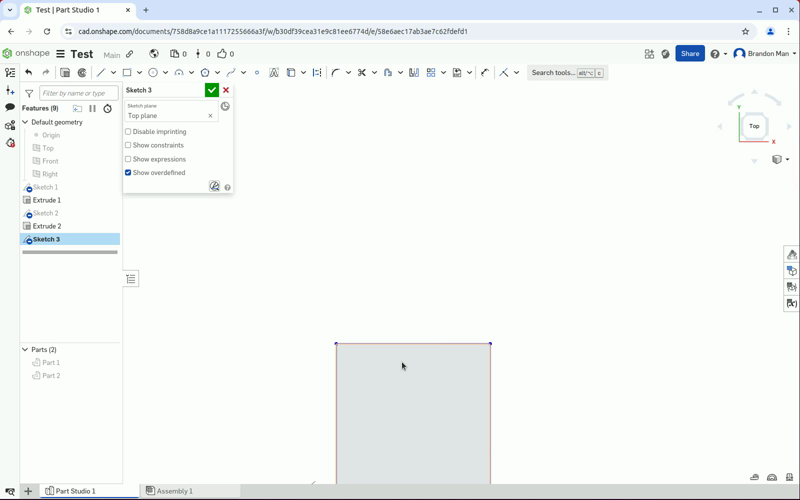
scroll(6)
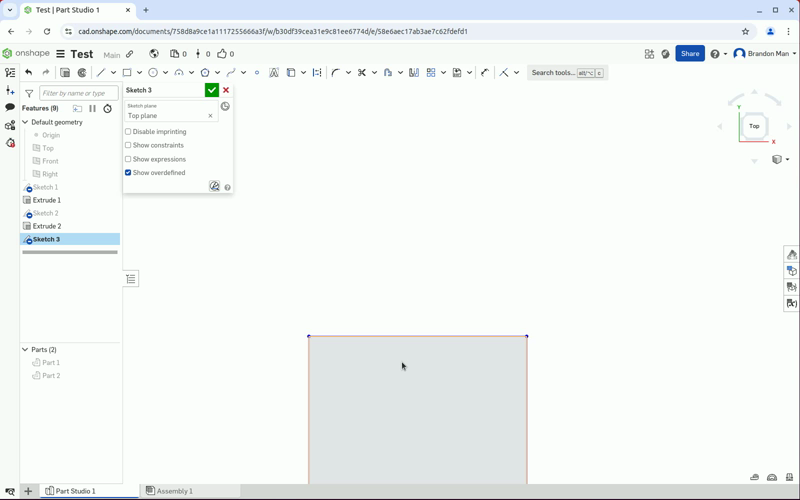
scroll(6)
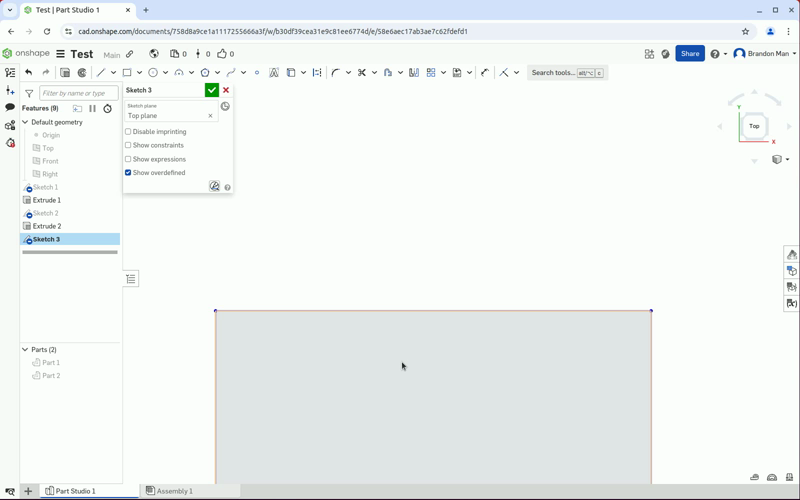
click(402, 361)
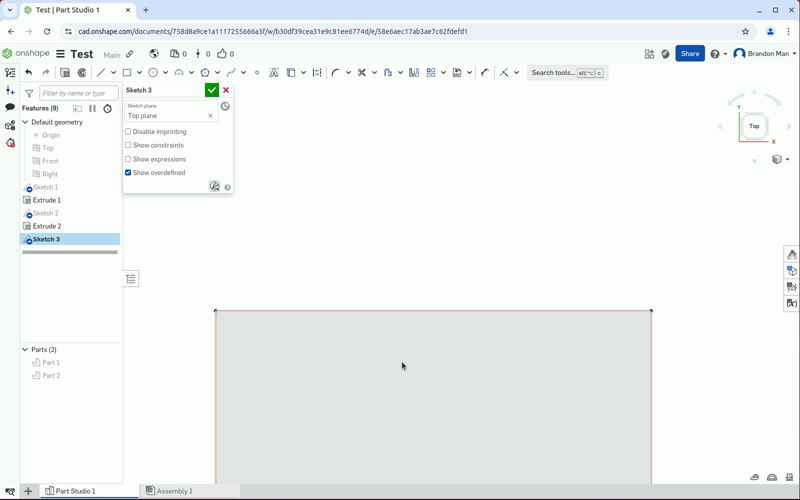
scroll(-6)
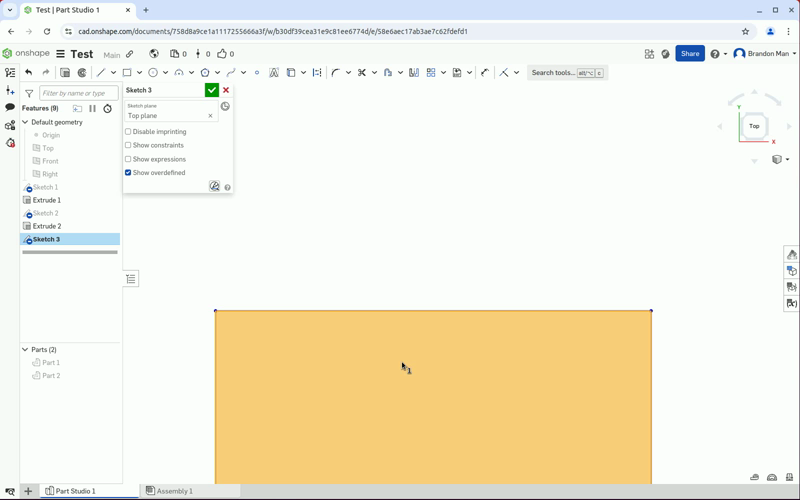
scroll(-6)
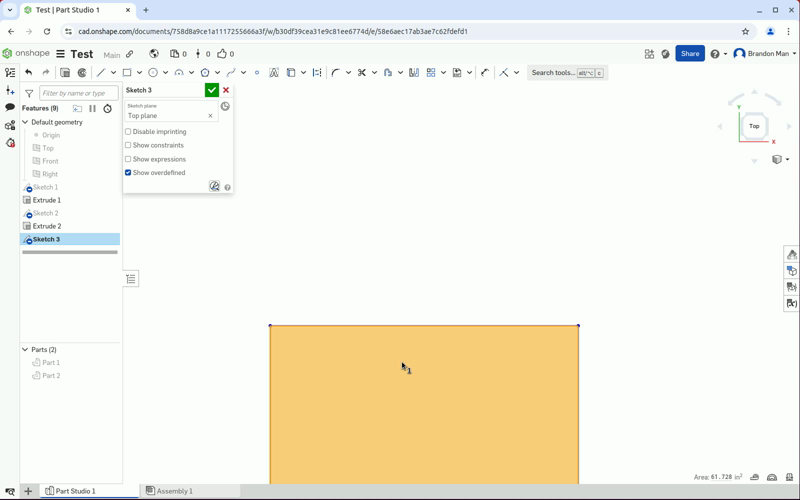
scroll(-6)
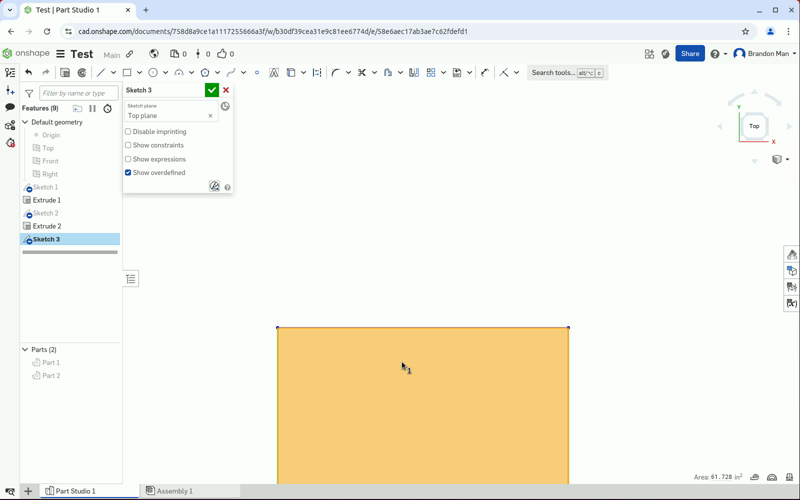
scroll(-6)
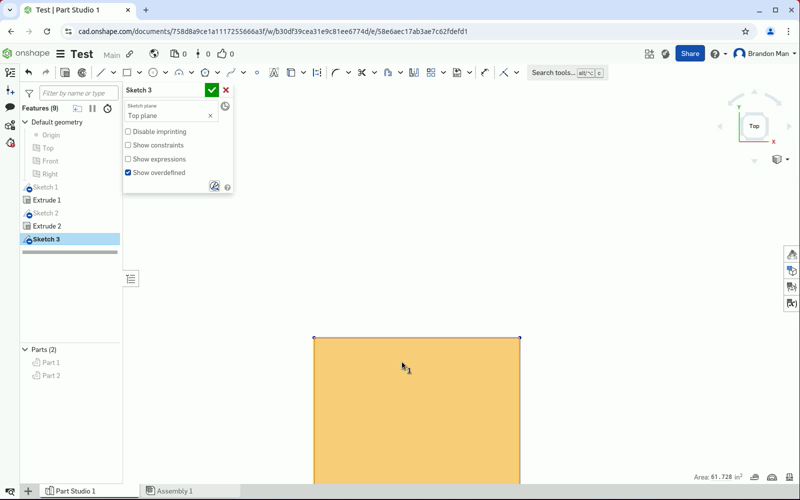
scroll(-6)
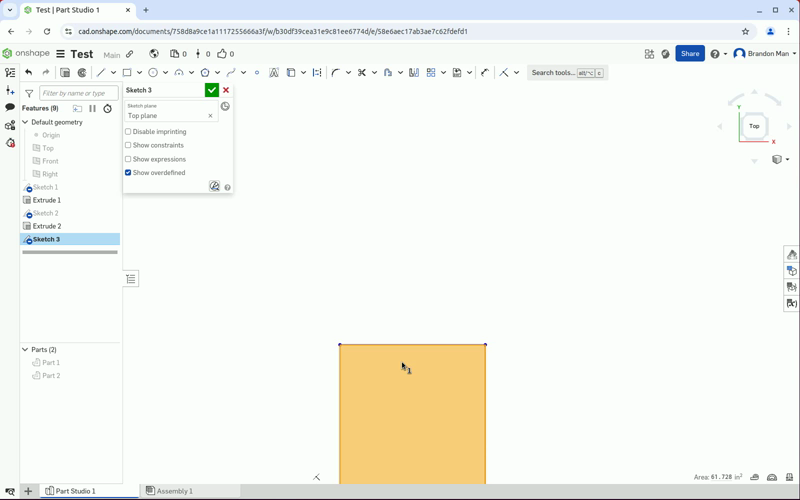
scroll(-6)
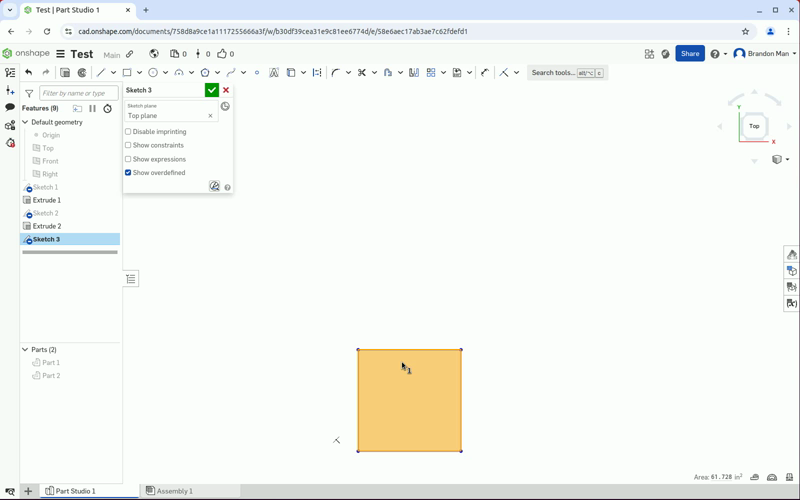
scroll(-6)
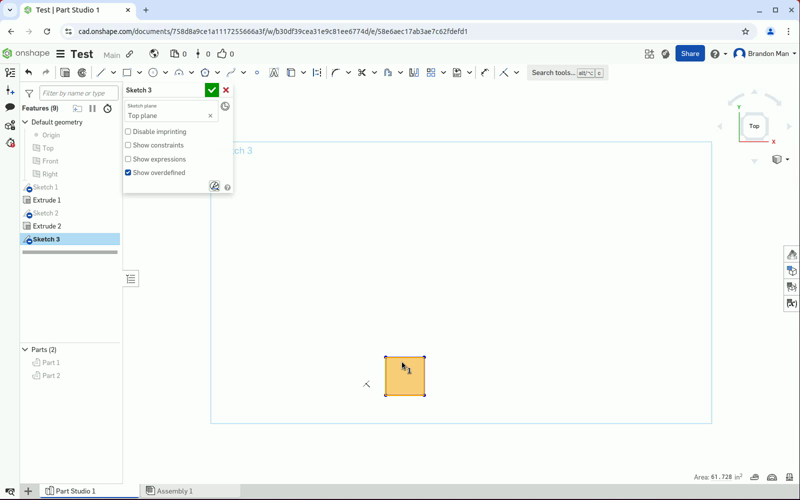
mouse_move(73, 352)
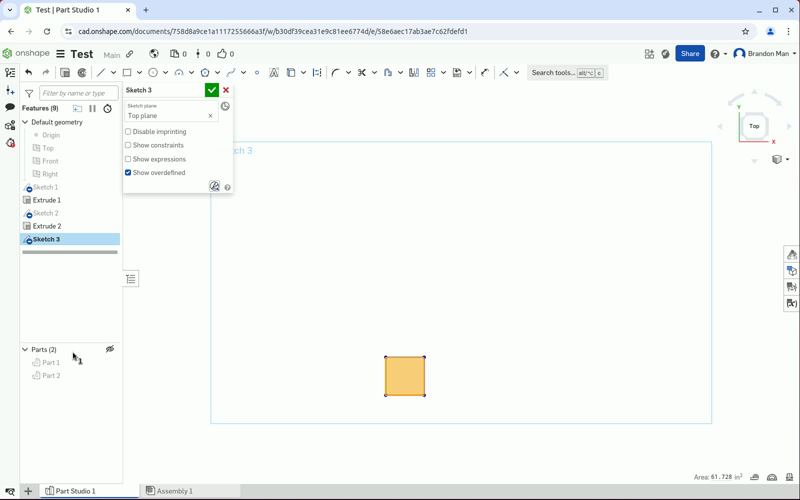
key(shift+y)
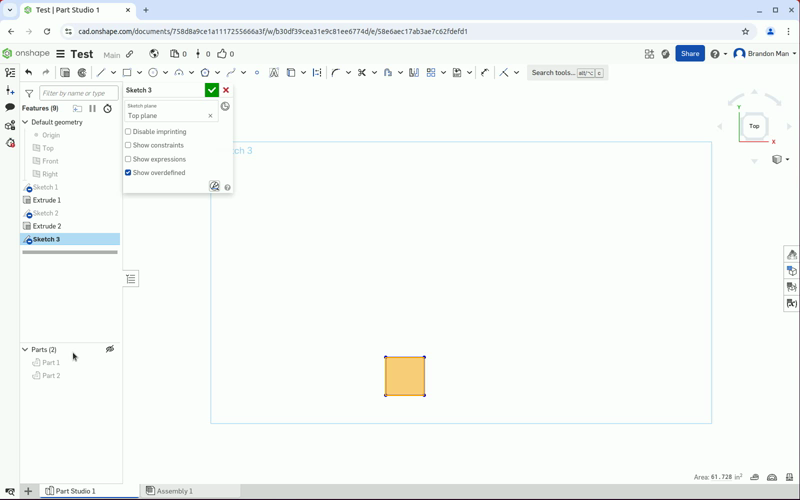
key(shift+e)
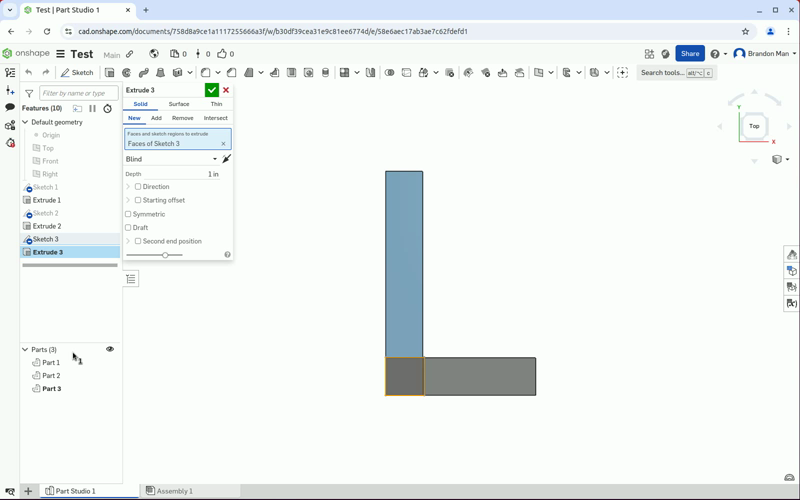
mouse_move(143, 106)
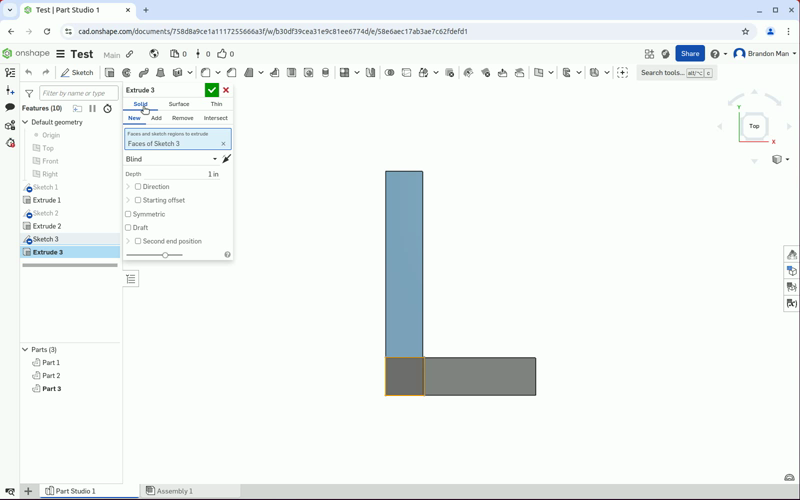
click(143, 106)
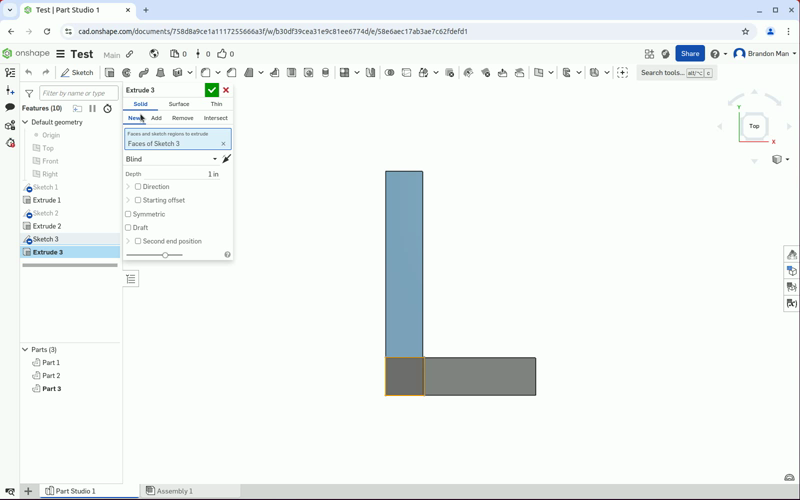
mouse_move(137, 120)
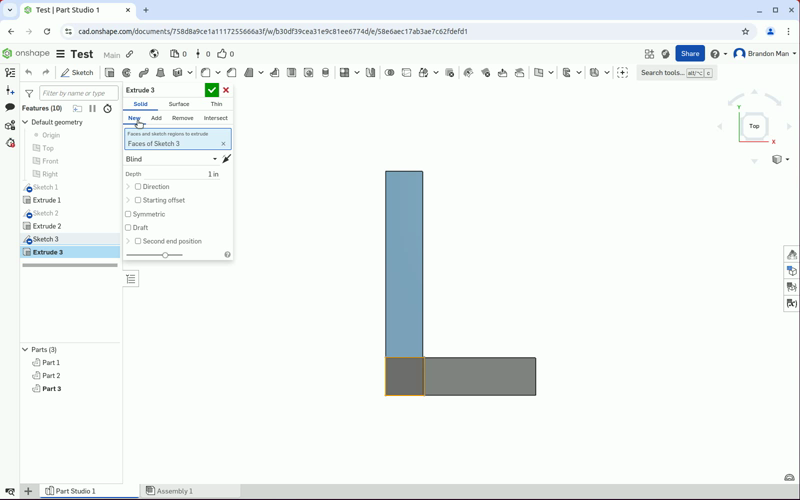
click(137, 120)
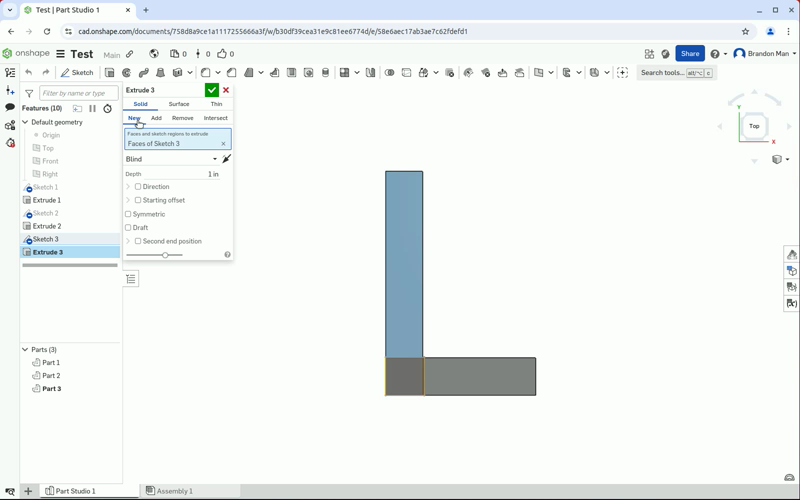
key(tab, 4)
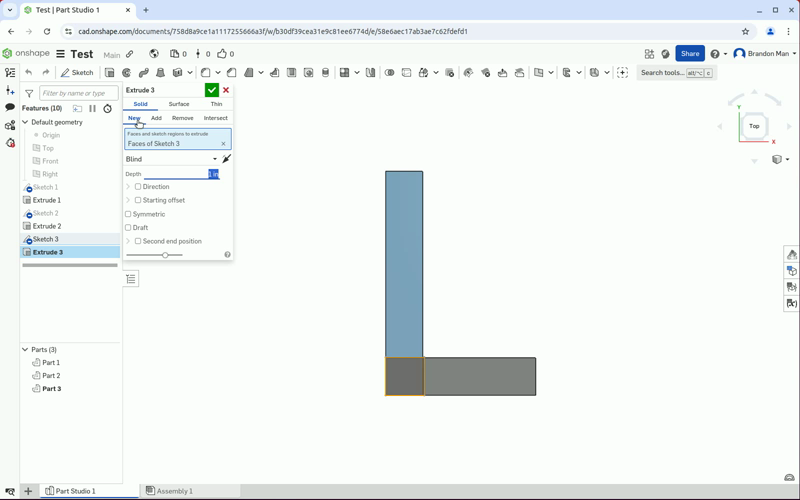
text(3.851)
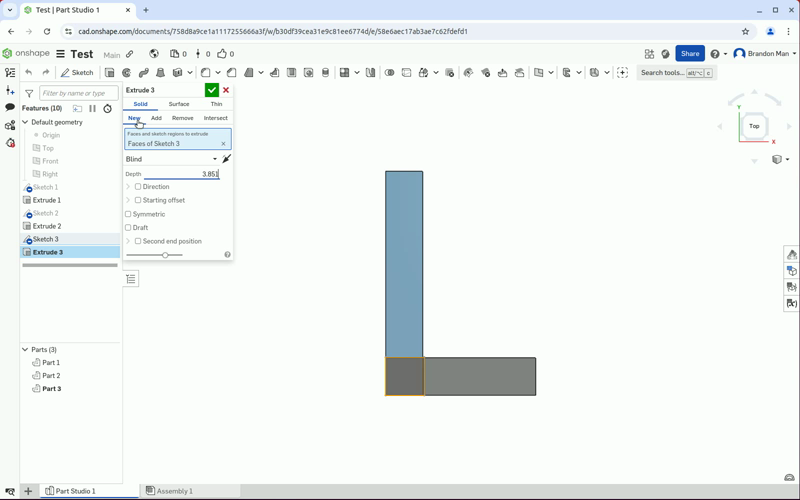
key(enter)
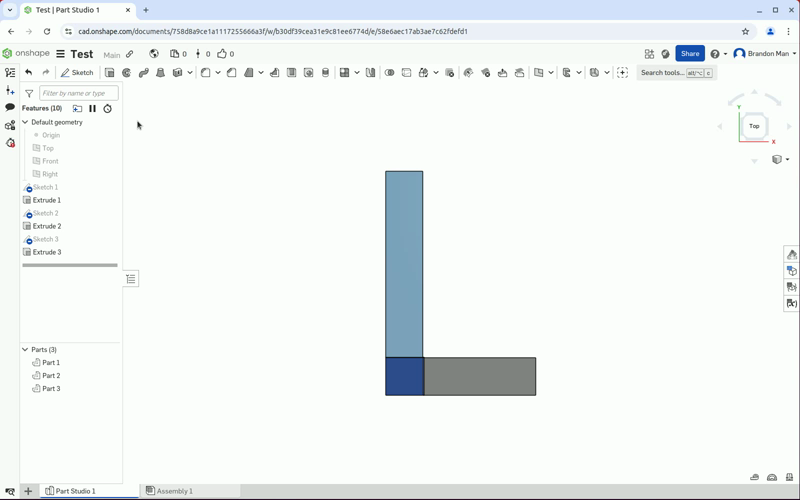
key(shift+h)
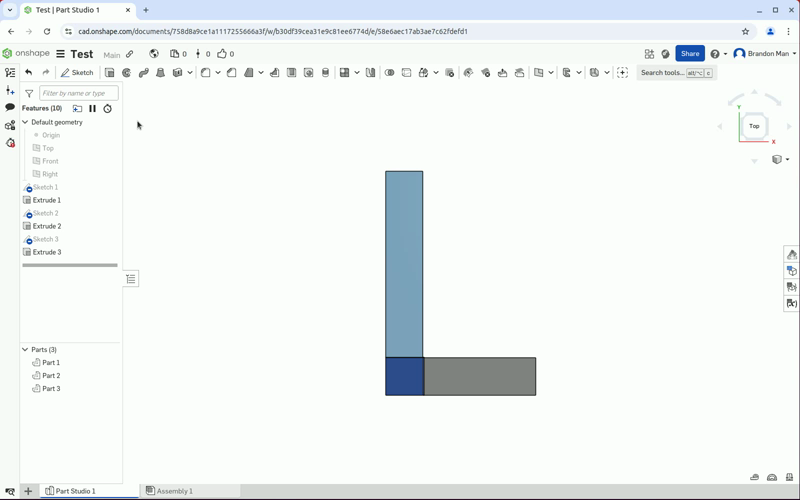
key(shift+h)
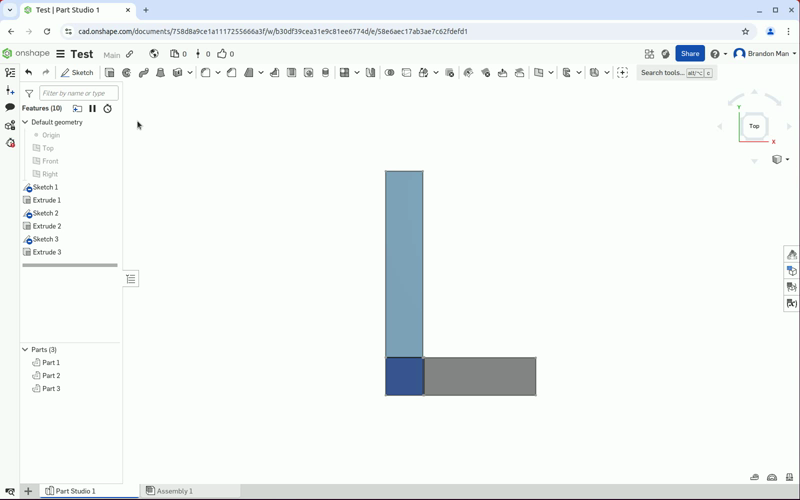
key(shift+7)
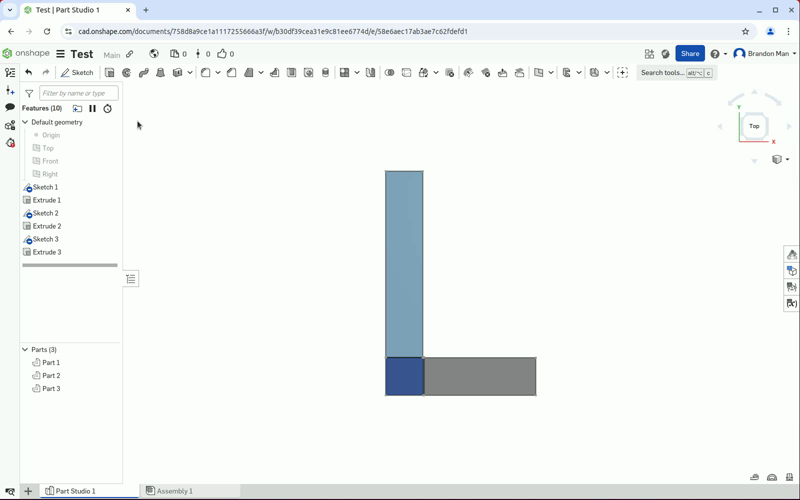
key(up, 3)
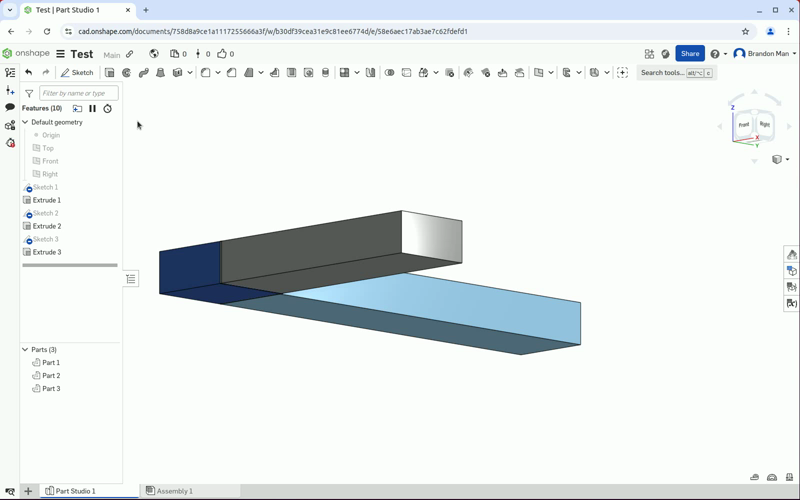
key(left, 3)
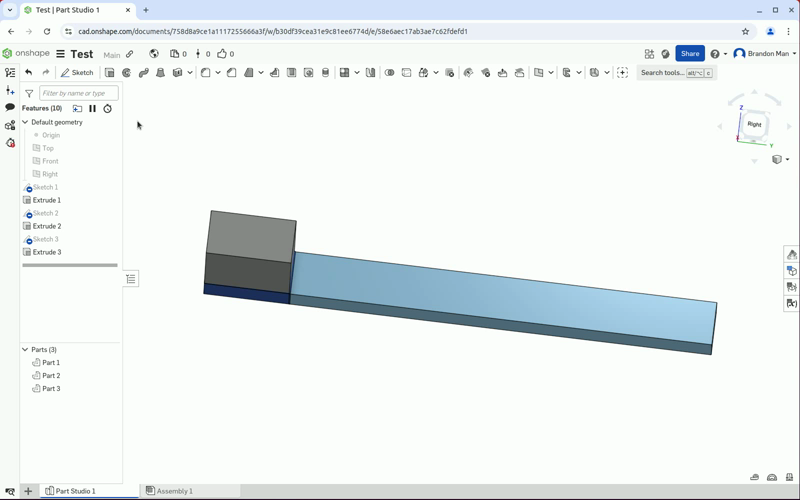
key(right, 3)
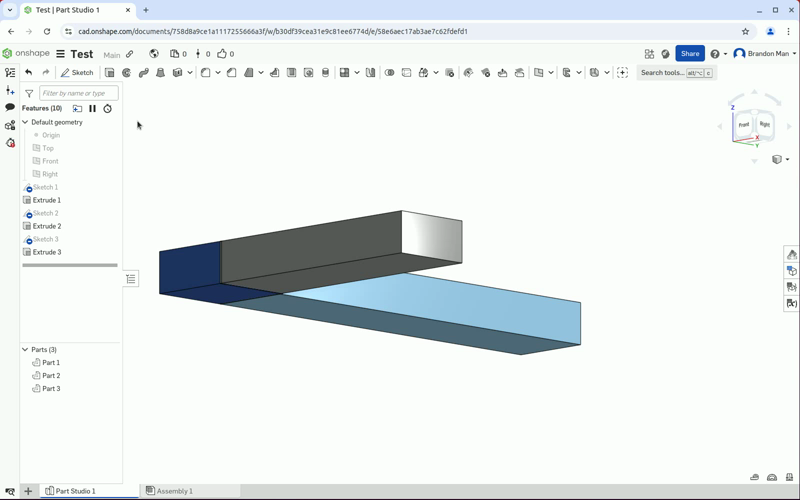
key(down, 3)
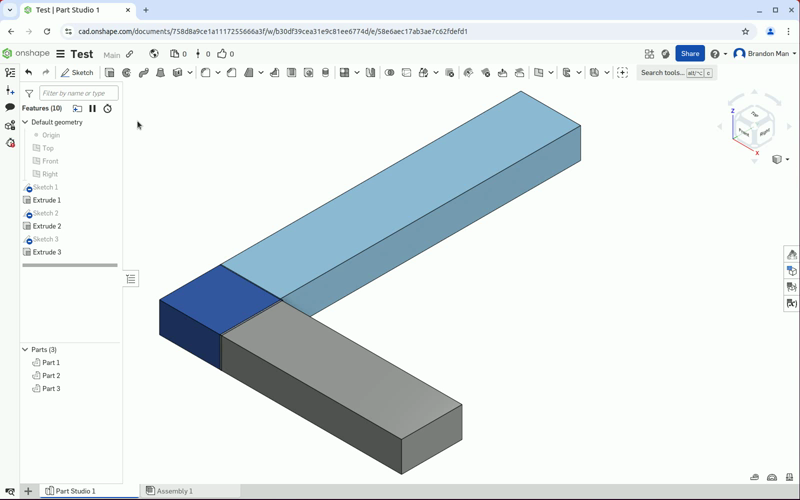
mouse_move(73, 189)
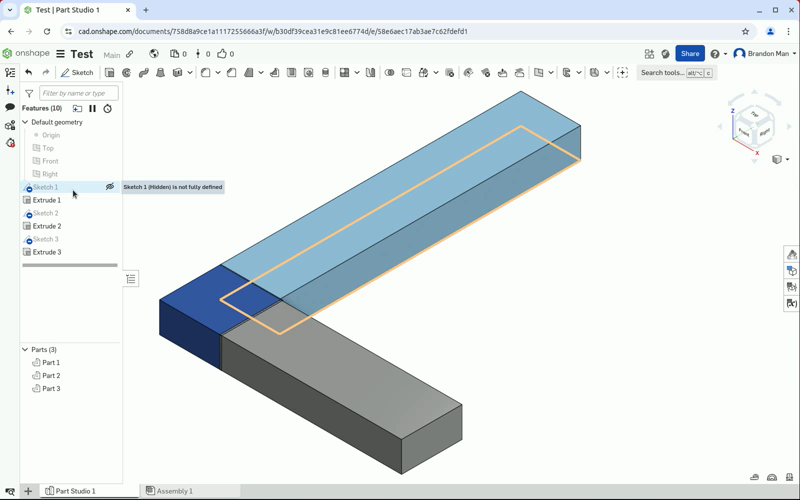
click(73, 189)